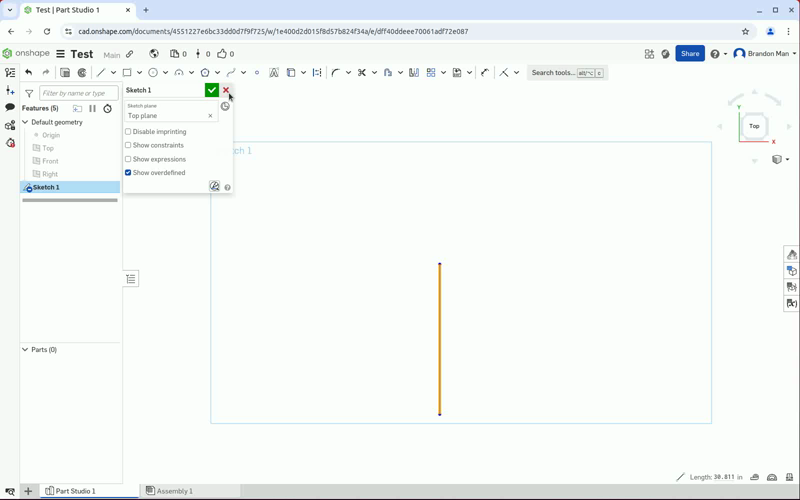
key(shift+h)
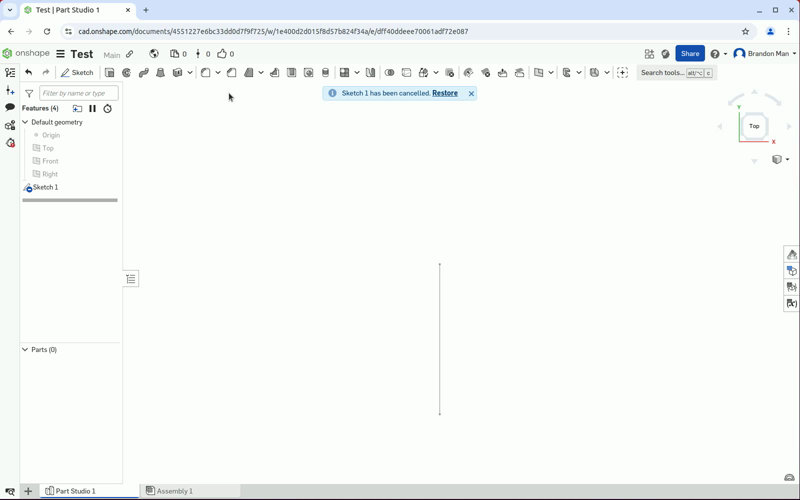
mouse_move(73, 352)
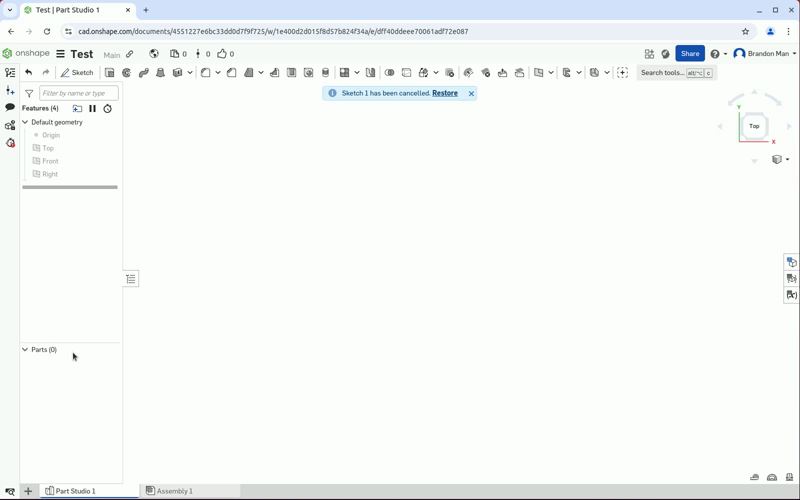
key(y)
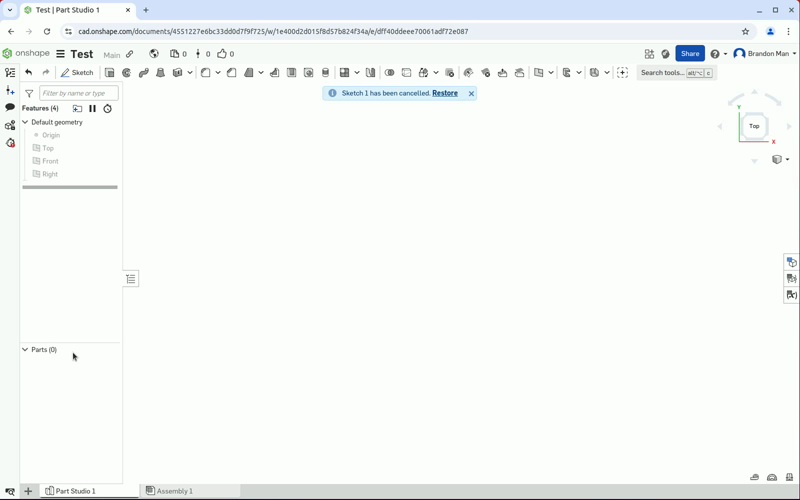
key(shift+p)
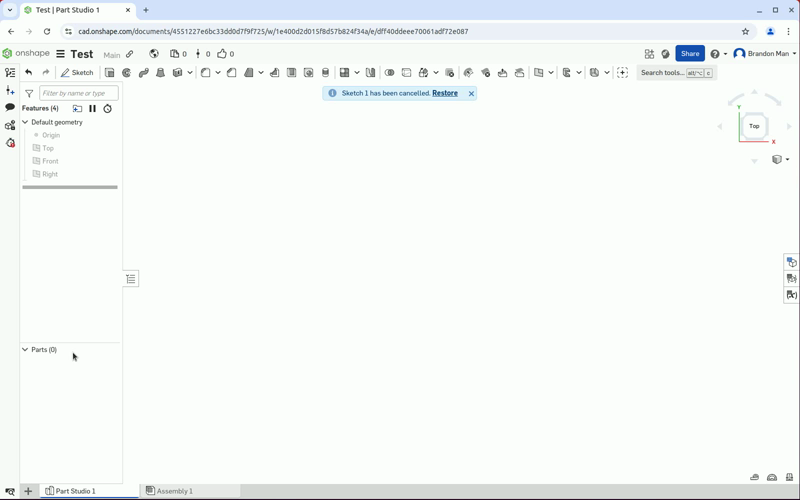
key(space)
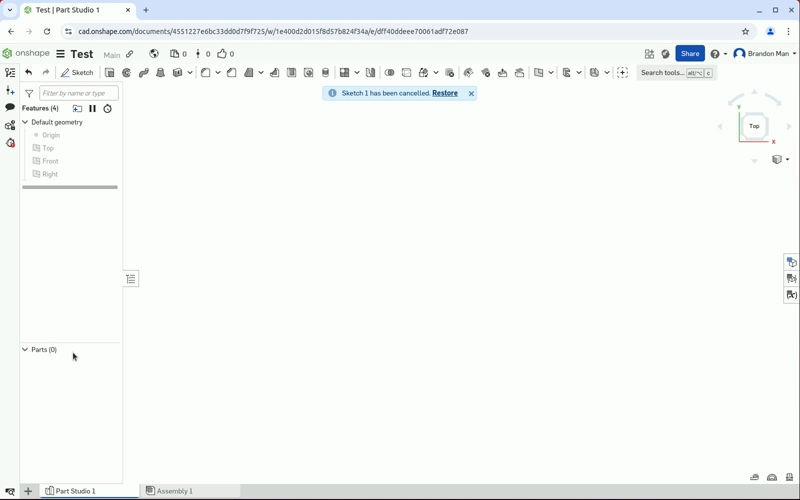
key_down(shift)
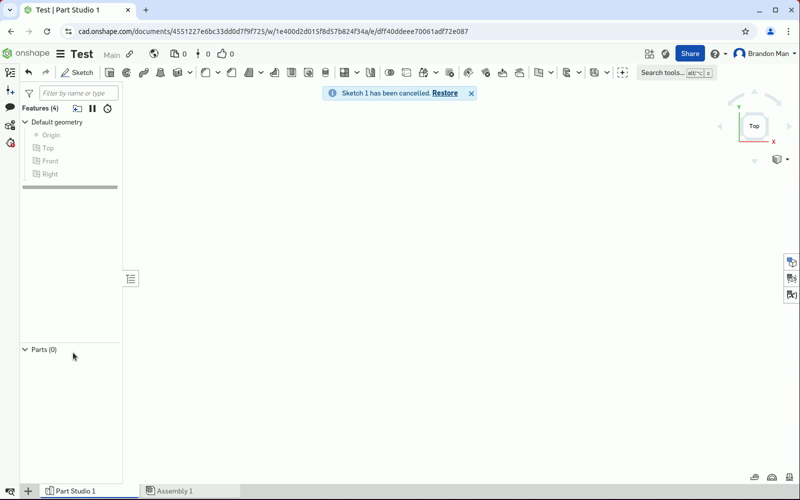
key(up)
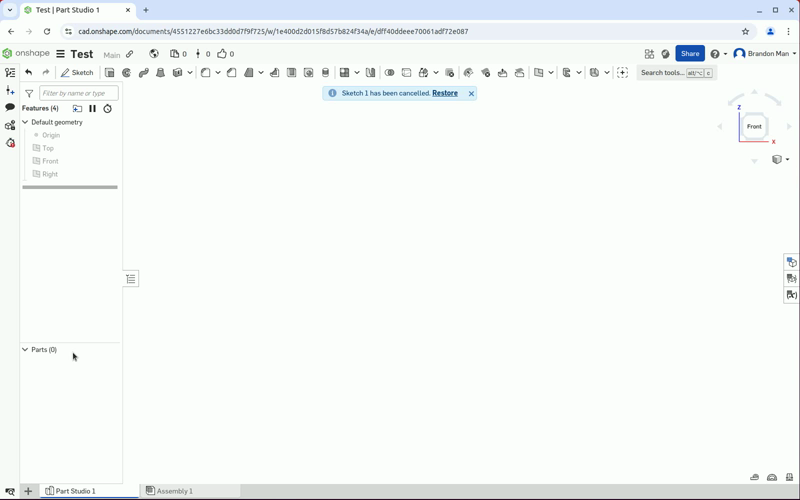
key_up(shift)
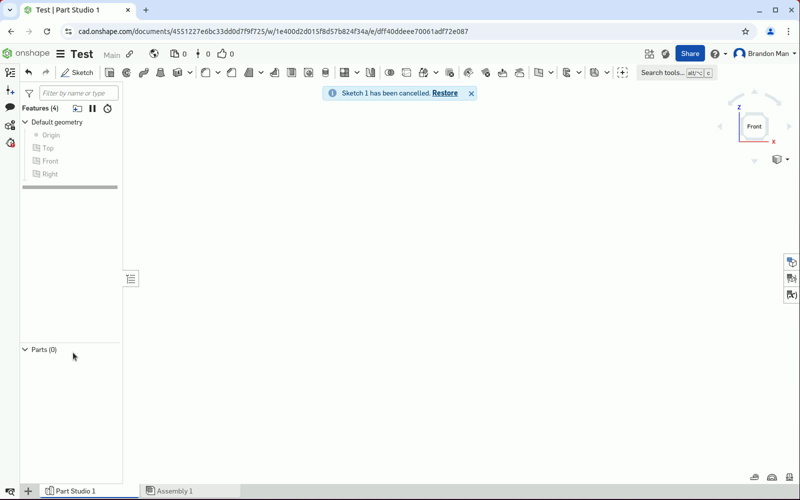
key(space)
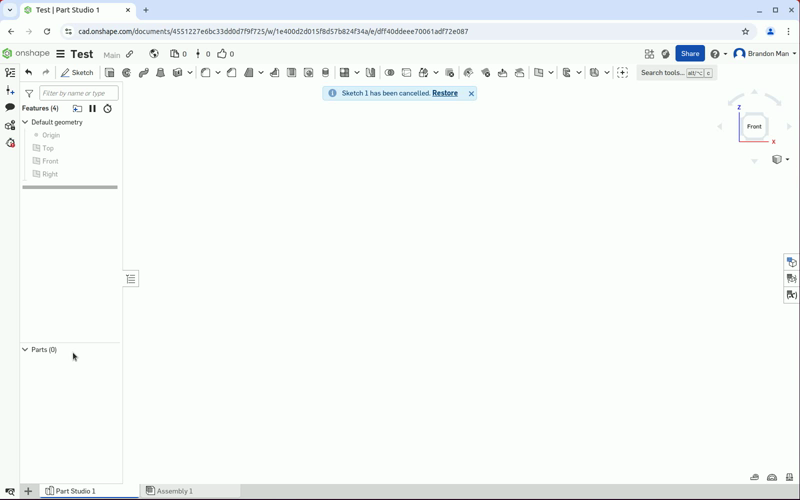
key_down(shift)
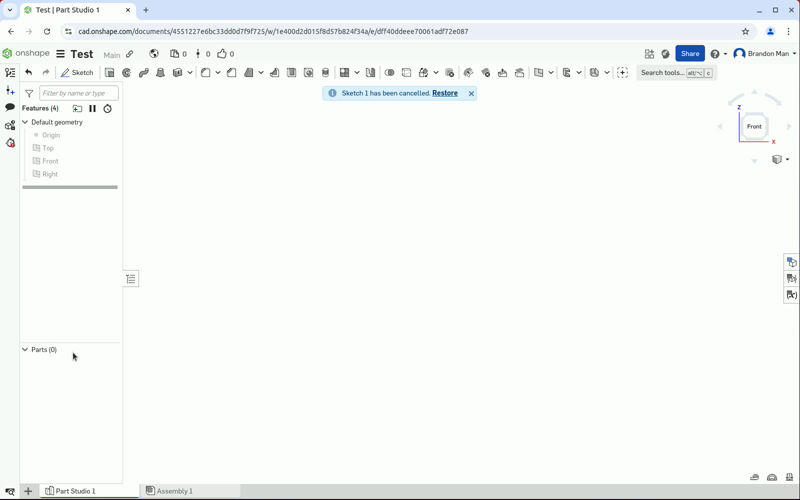
key(left)
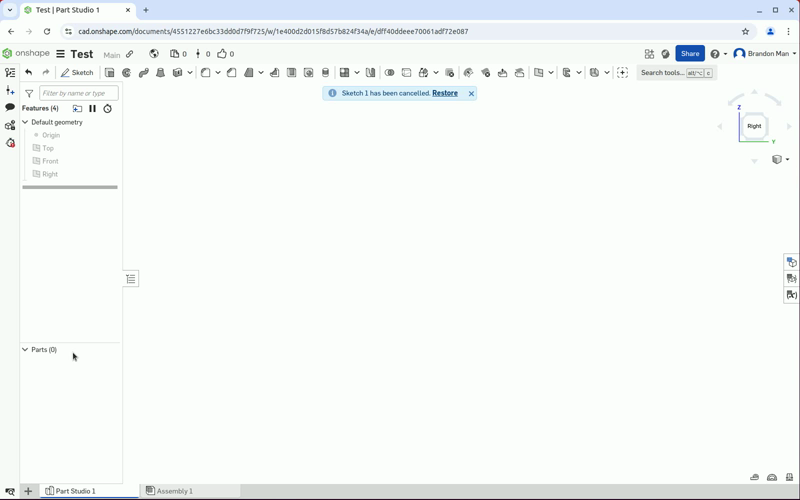
key_up(shift)
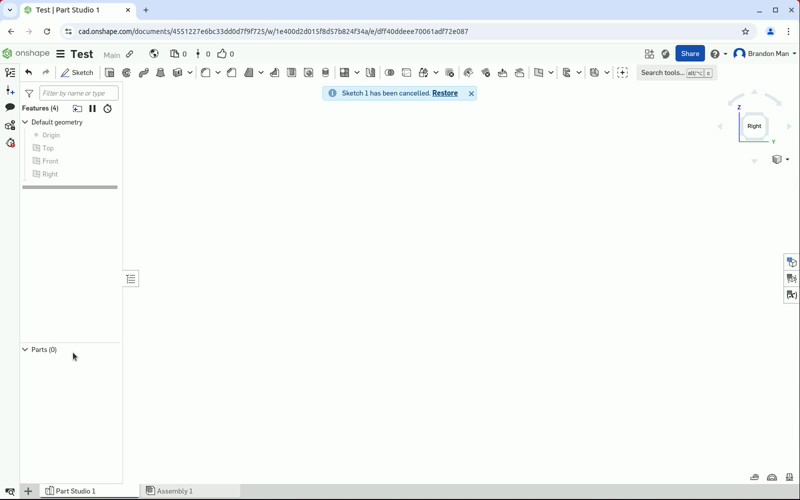
mouse_move(73, 352)
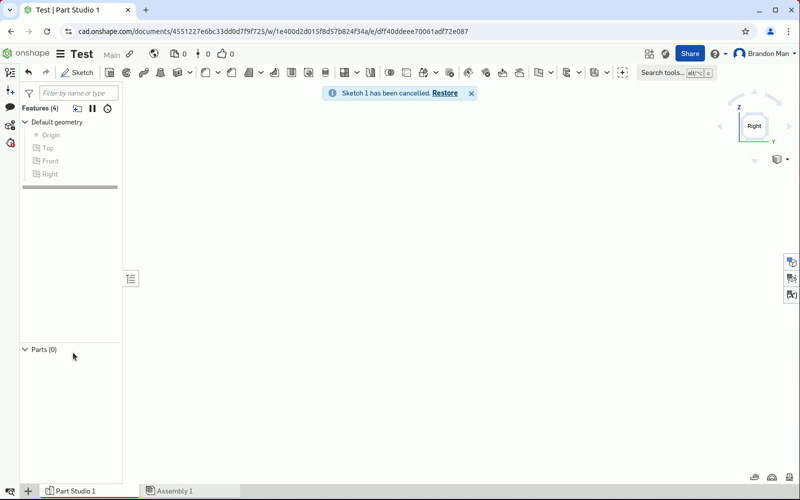
key(shift+y)
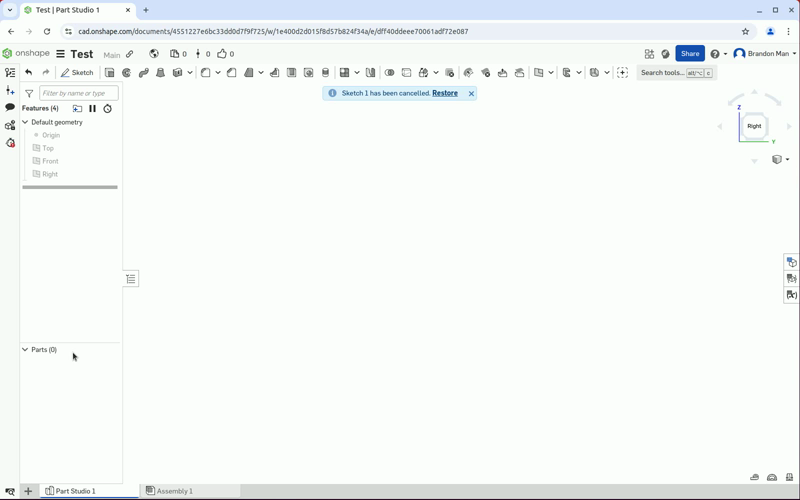
key(shift+s)
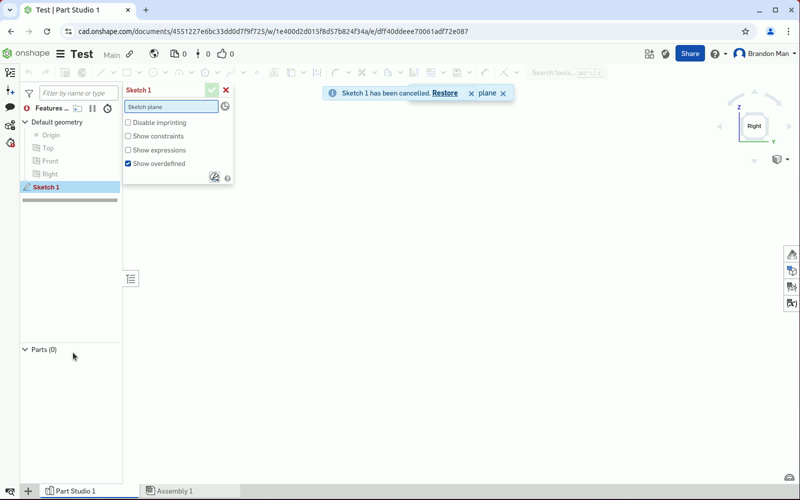
mouse_move(73, 176)
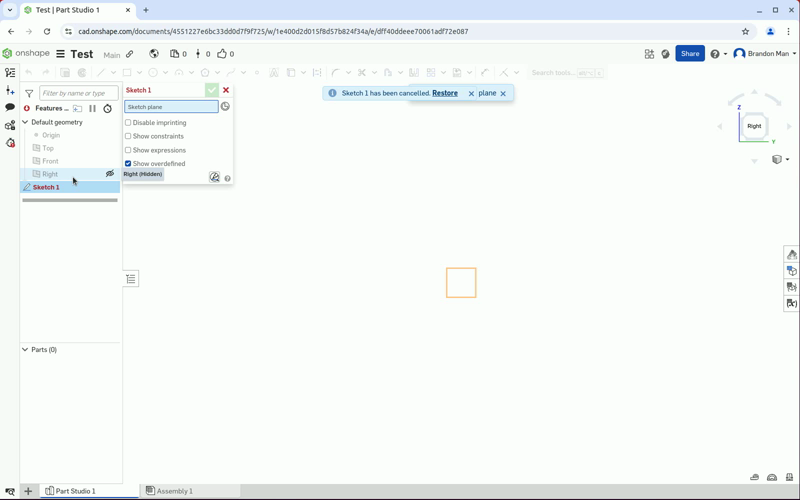
click(73, 176)
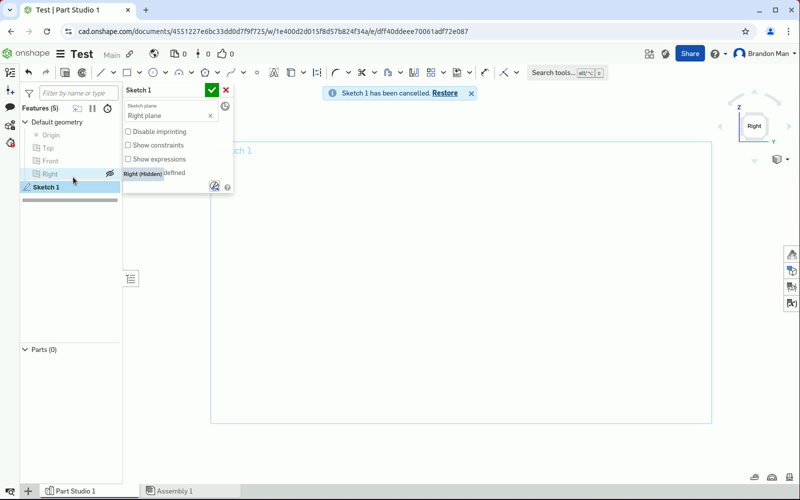
mouse_move(73, 352)
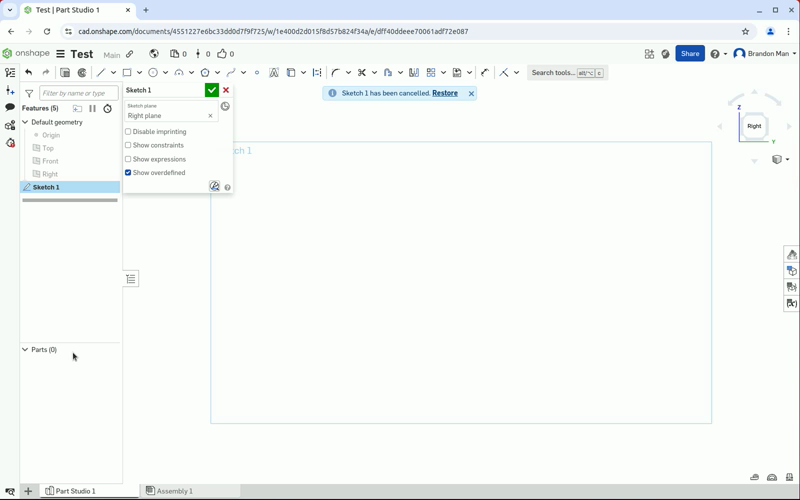
key(y)
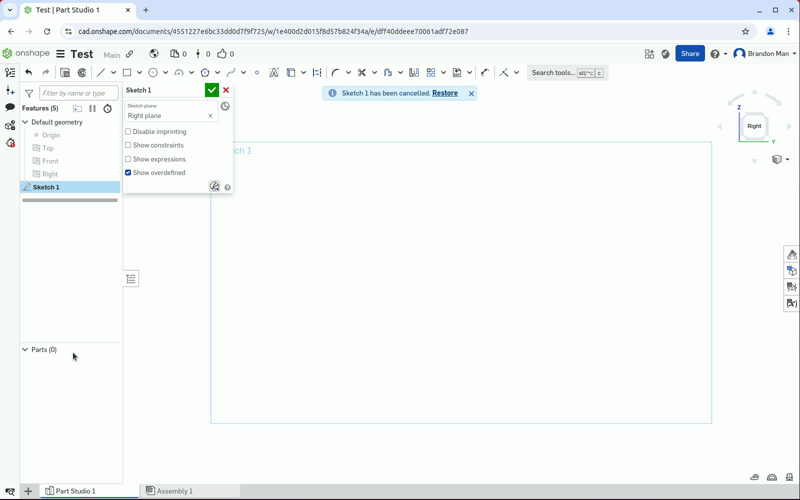
key(l)
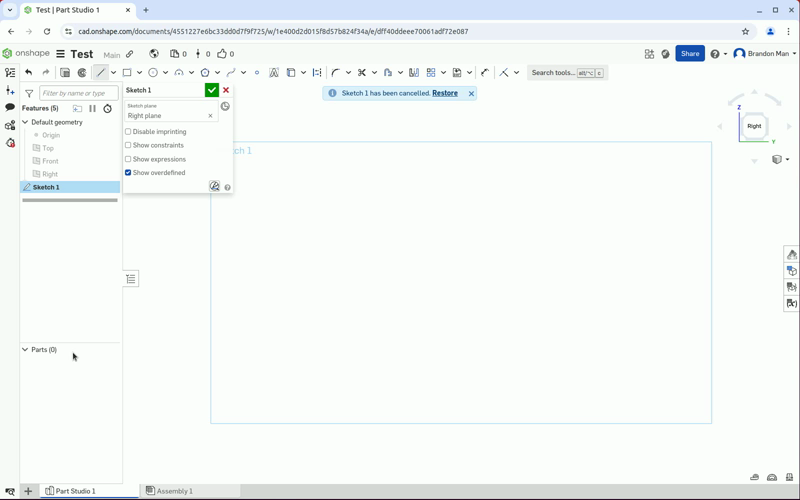
key_down(shift)
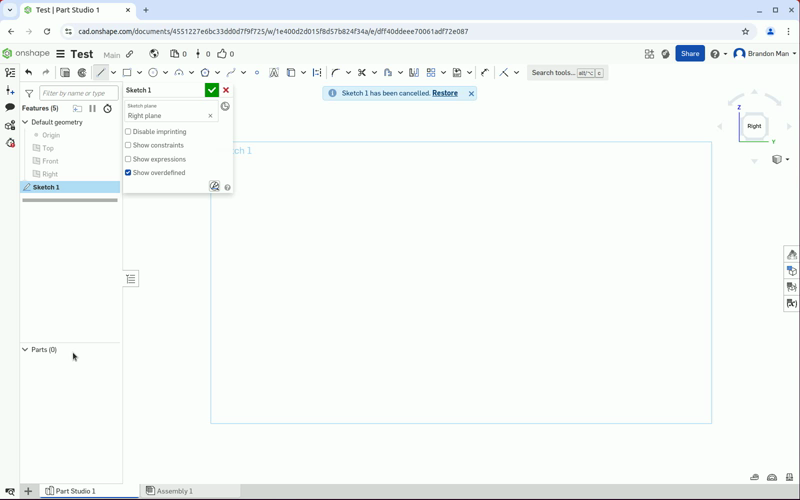
mouse_move(460, 282)
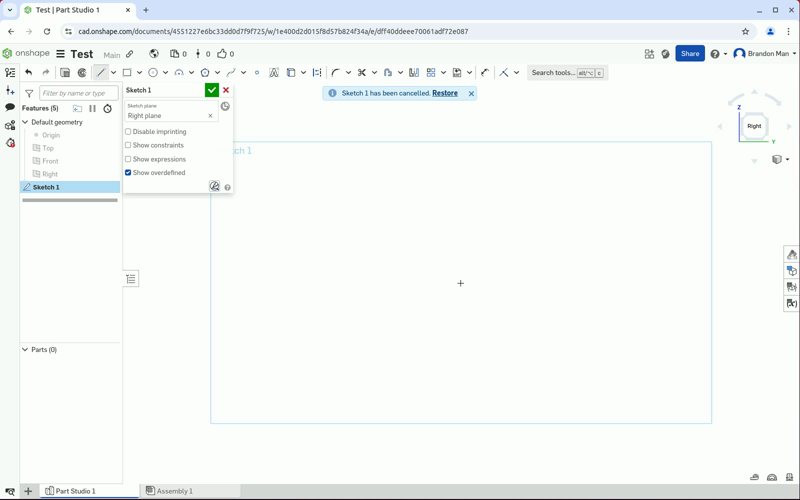
click(460, 282)
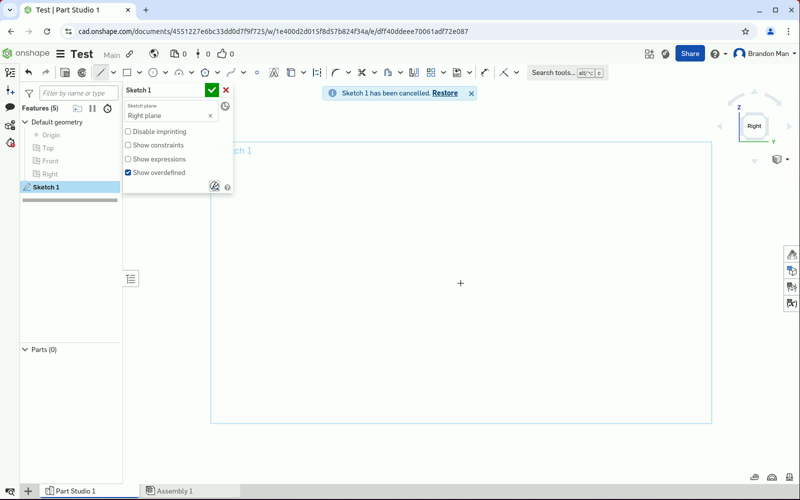
key_up(shift)
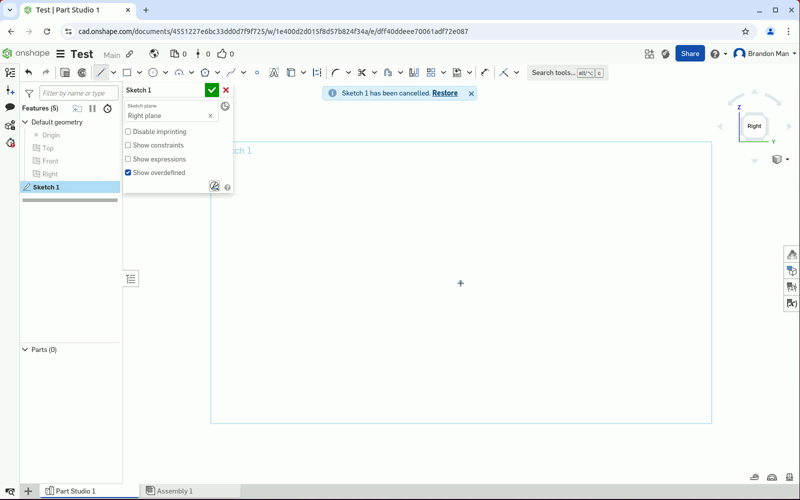
key_down(shift)
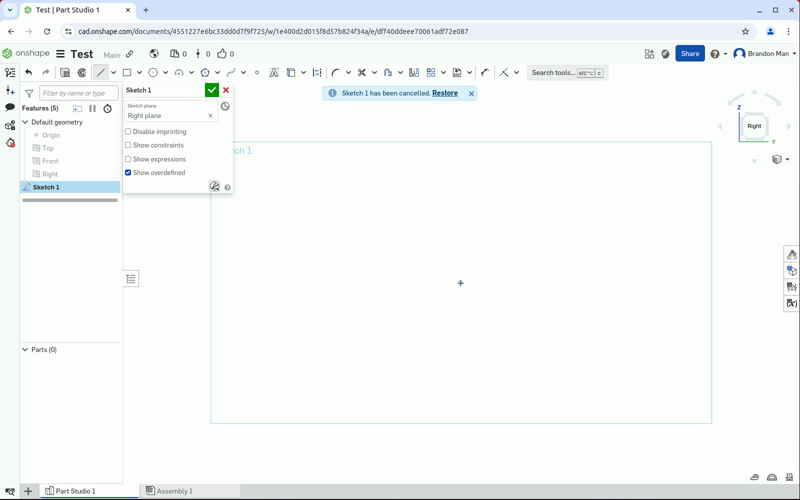
mouse_move(490, 282)
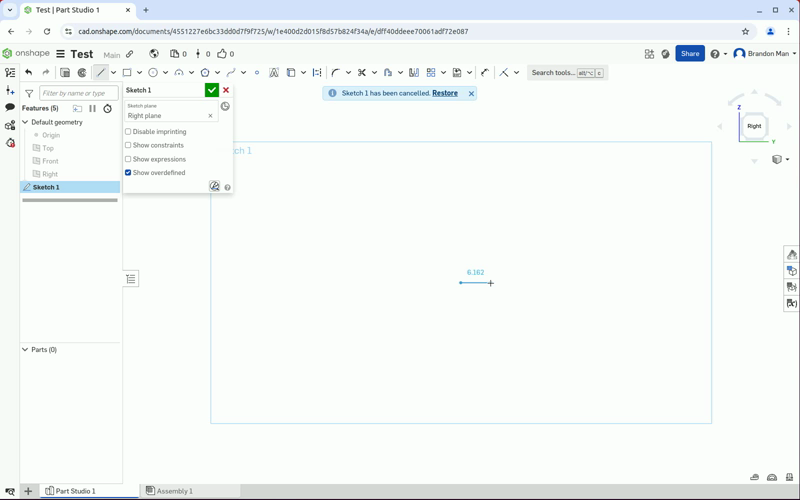
mouse_move(498, 282)
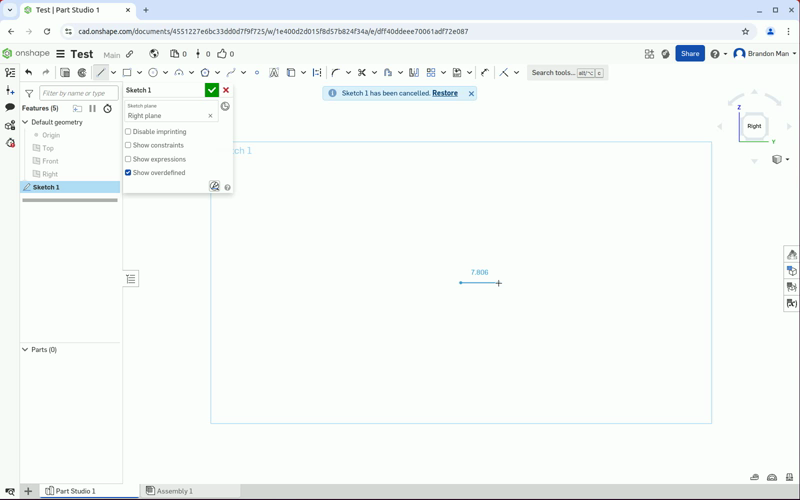
click(498, 282)
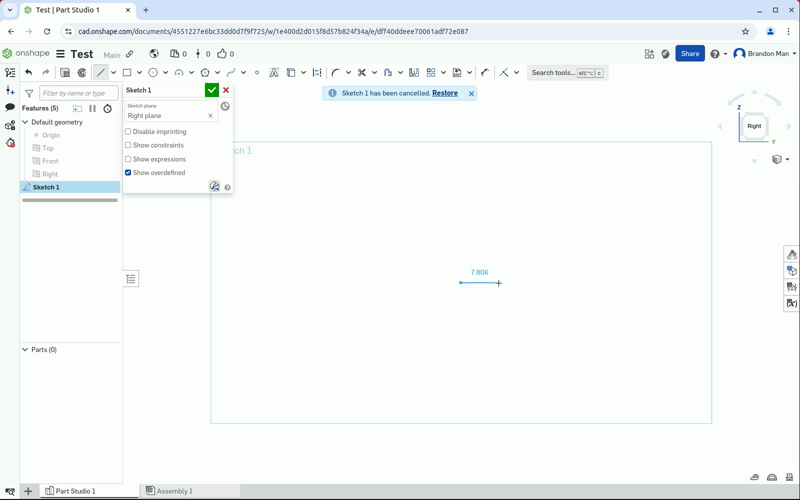
key_up(shift)
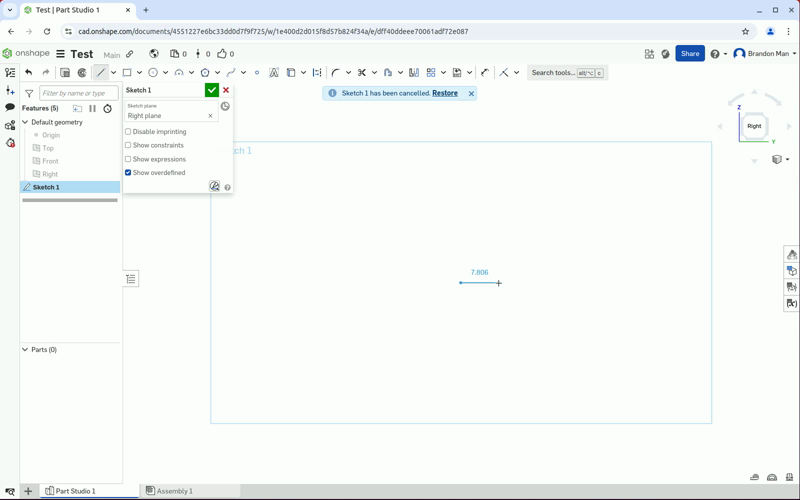
key_down(shift)
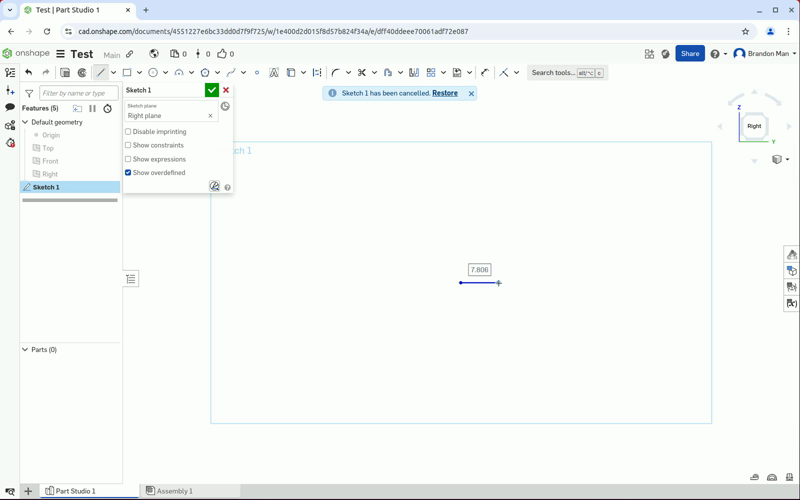
mouse_move(498, 170)
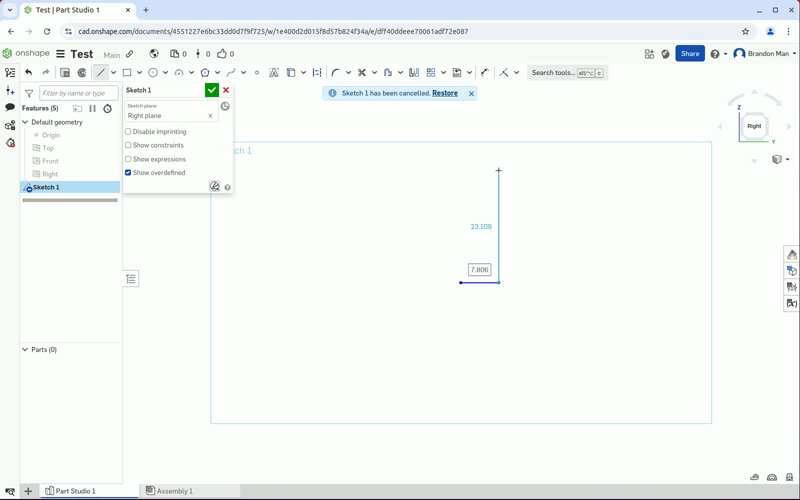
click(498, 170)
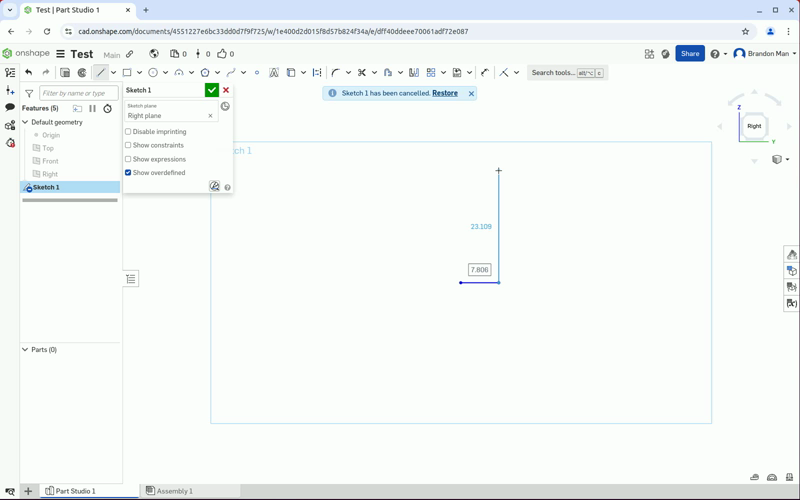
key_up(shift)
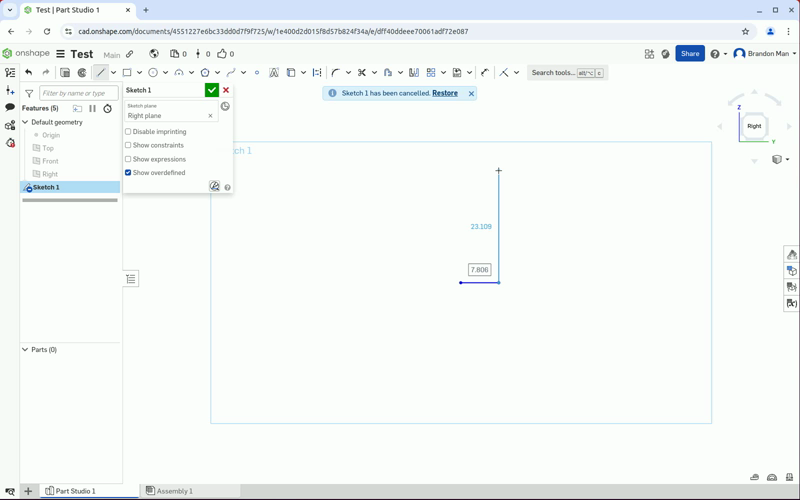
key_down(shift)
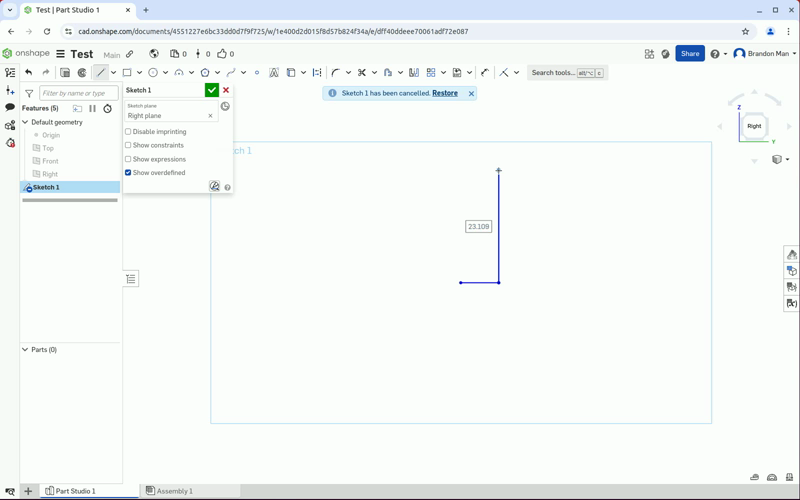
mouse_move(528, 170)
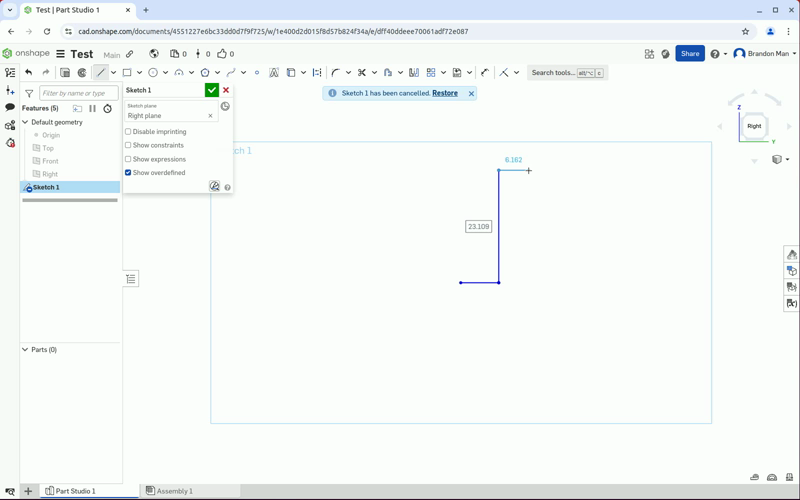
mouse_move(460, 170)
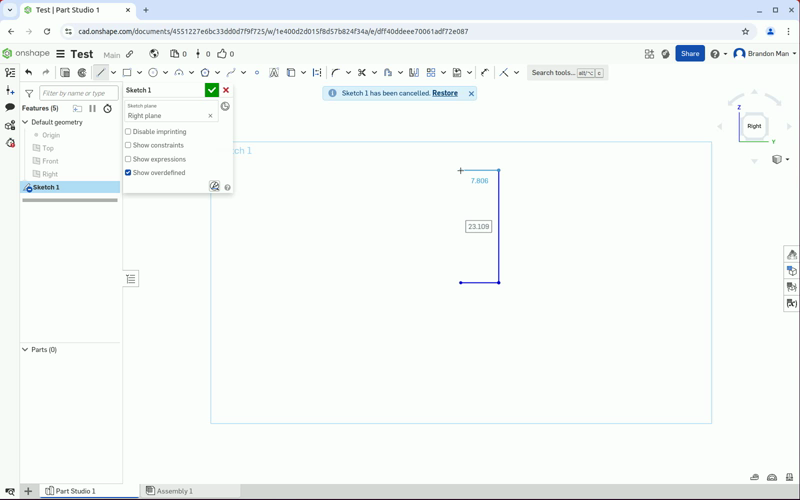
click(460, 170)
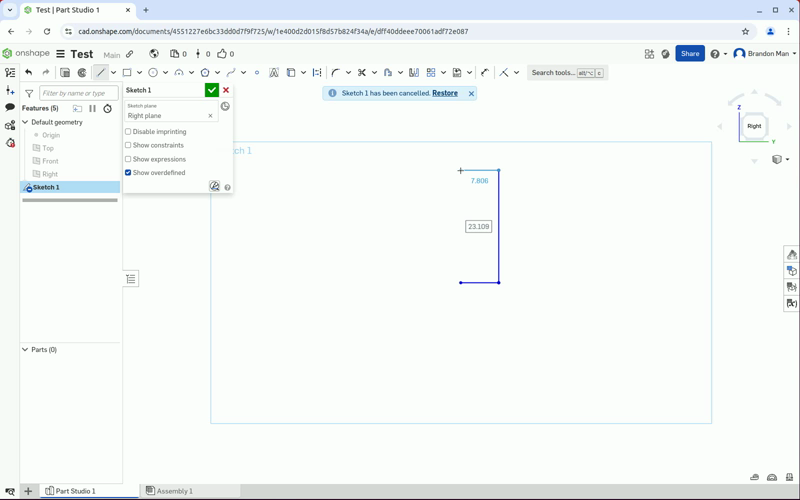
key_up(shift)
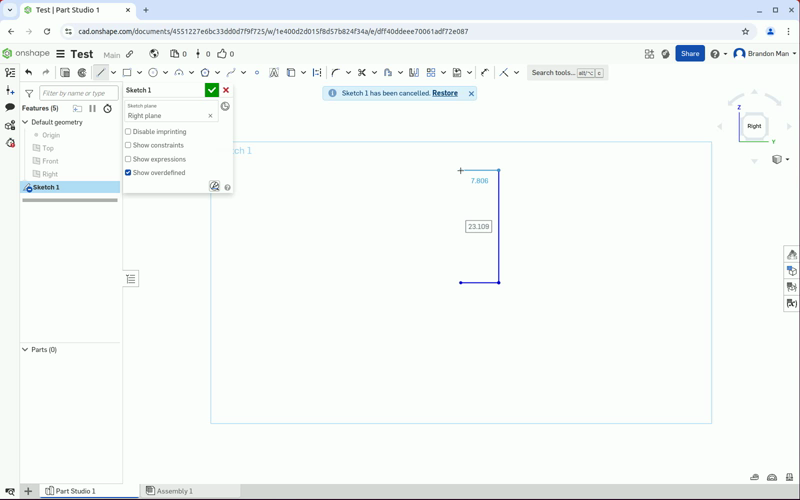
key_down(shift)
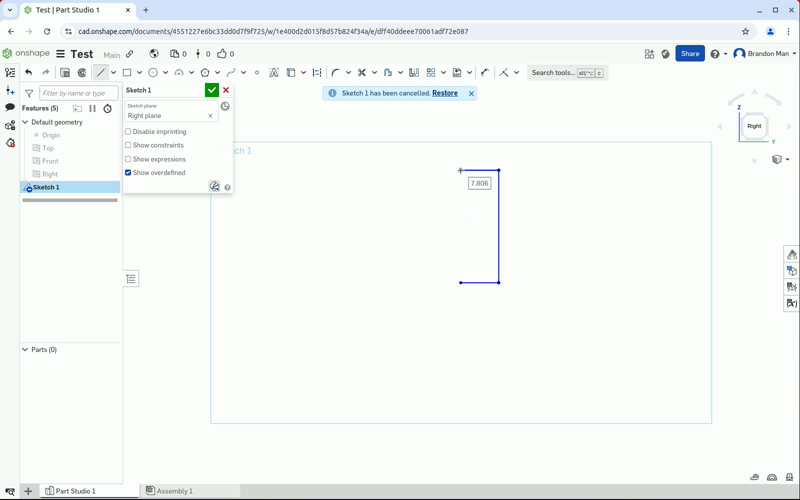
mouse_move(460, 282)
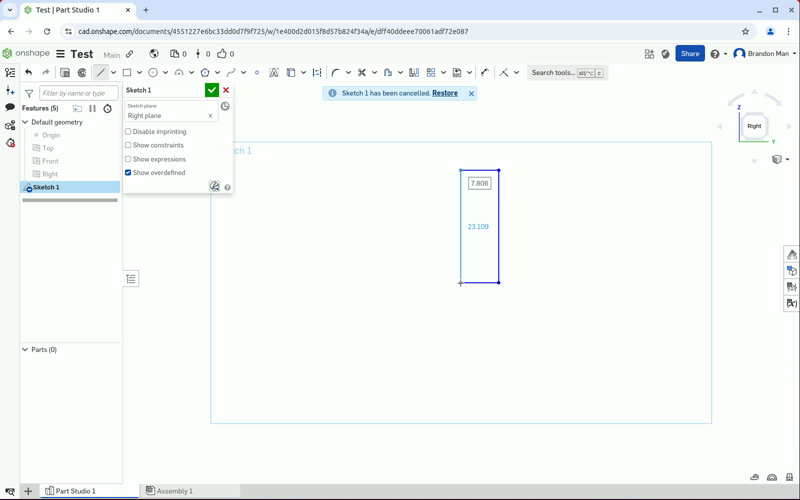
key_up(shift)
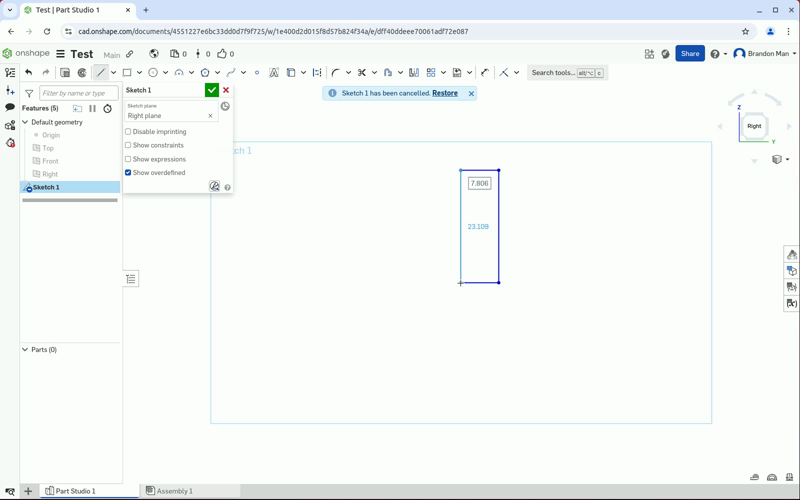
click(460, 282)
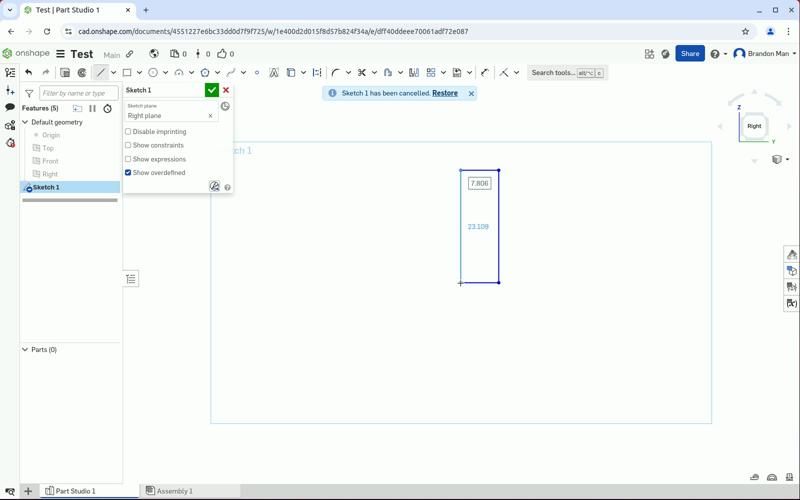
key(esc)
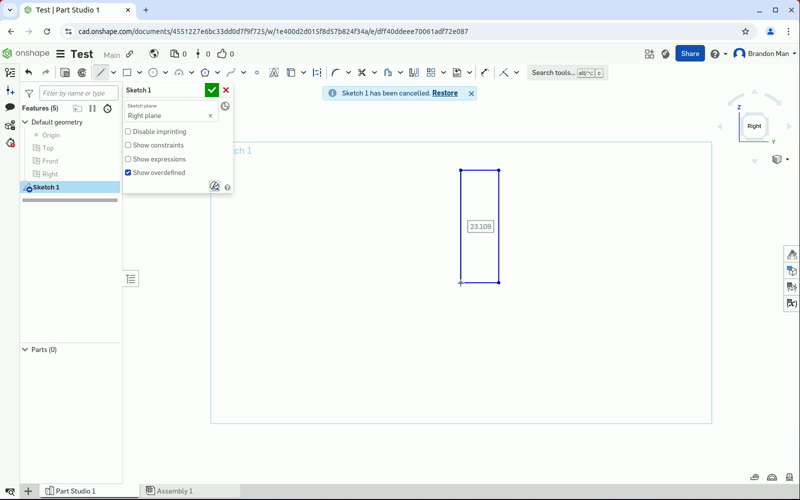
mouse_move(486, 253)
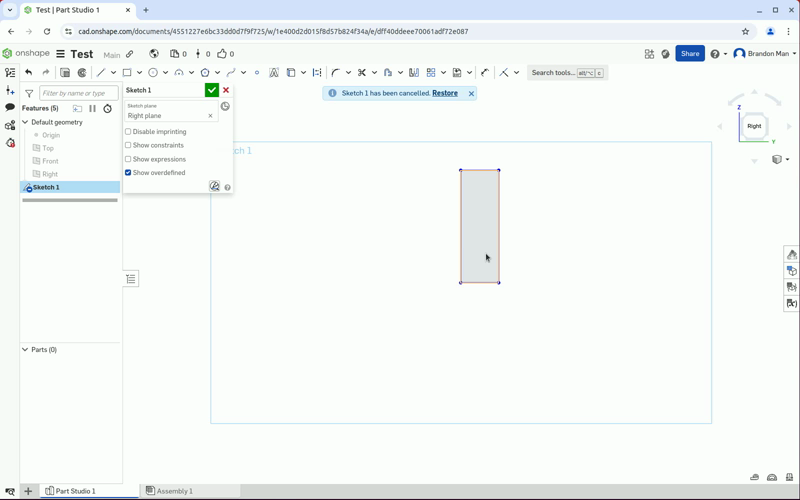
click(486, 253)
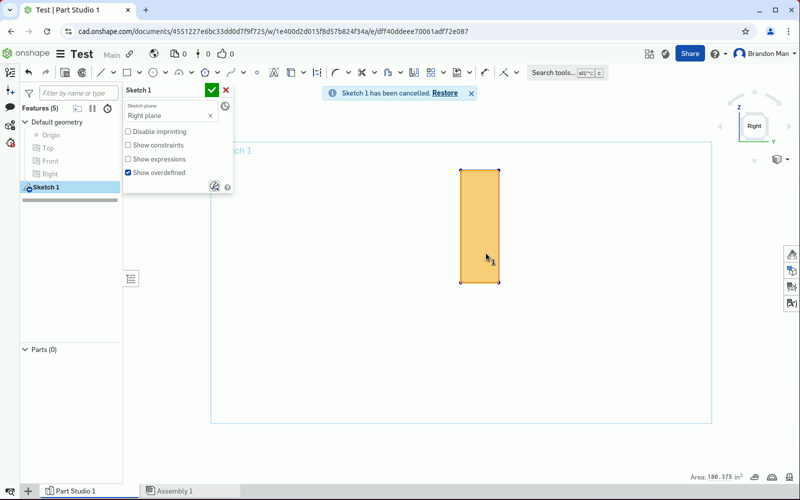
mouse_move(73, 352)
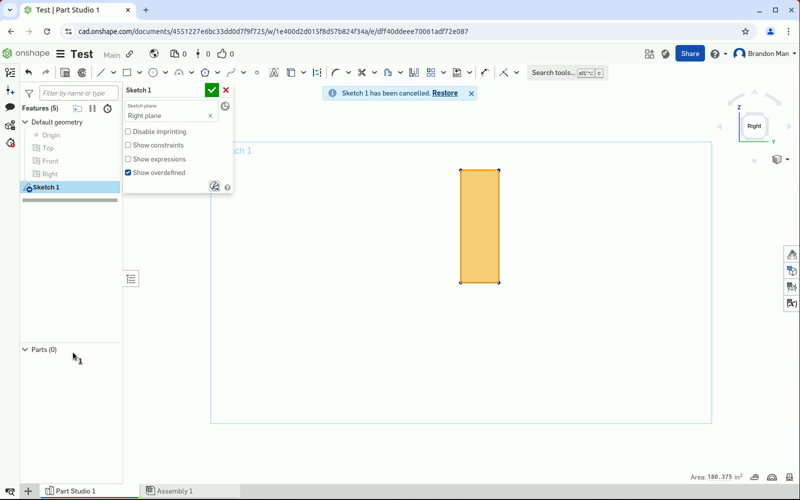
key(shift+y)
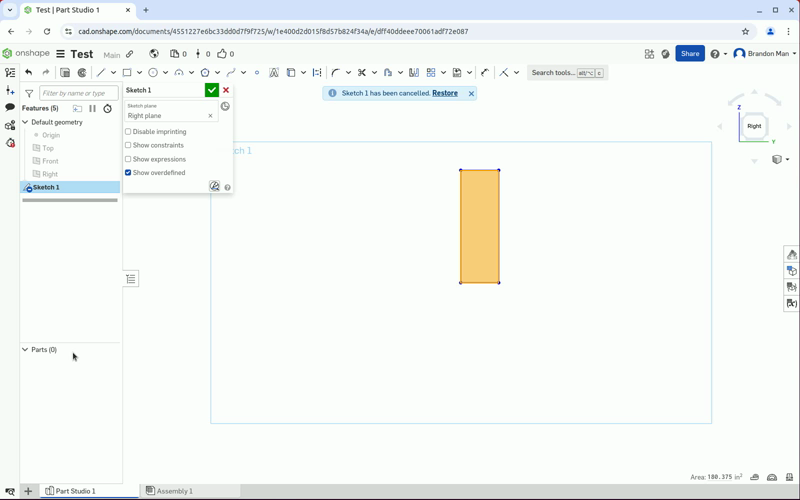
key(shift+e)
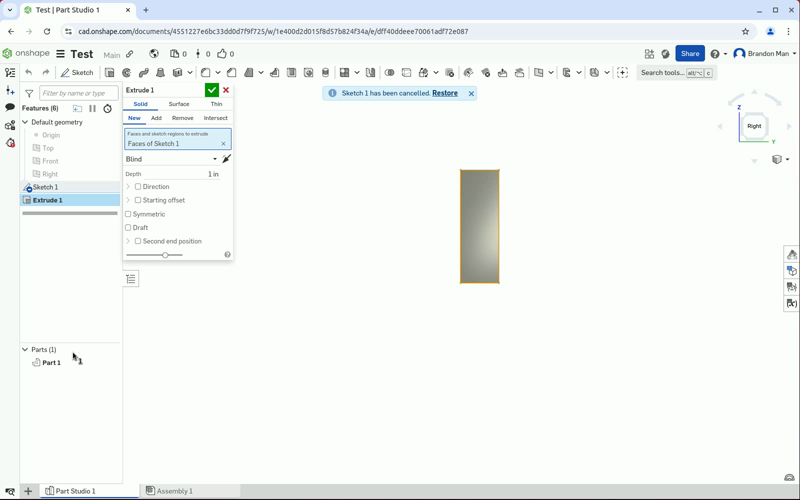
mouse_move(143, 106)
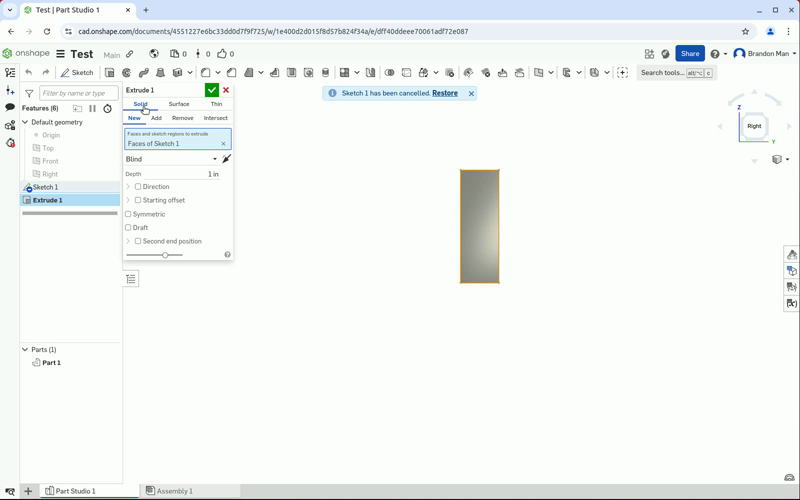
click(143, 106)
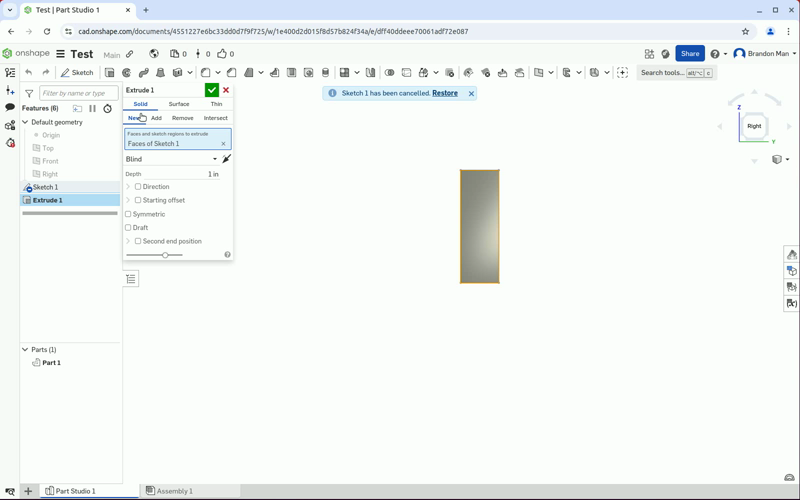
mouse_move(137, 120)
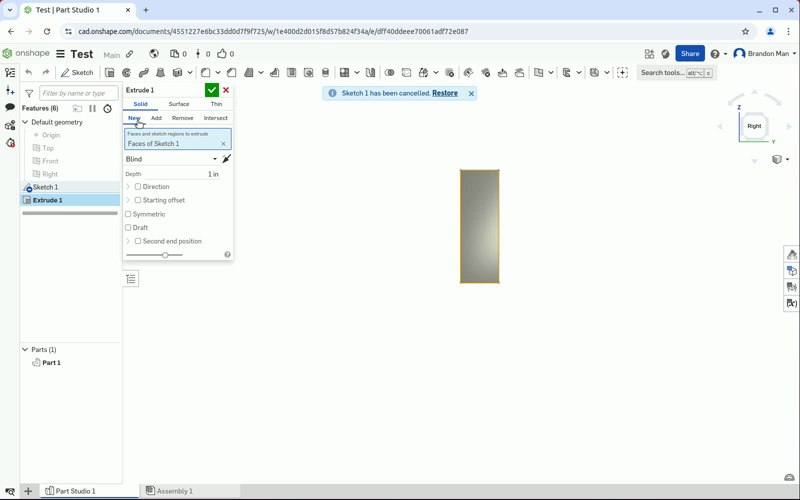
click(137, 120)
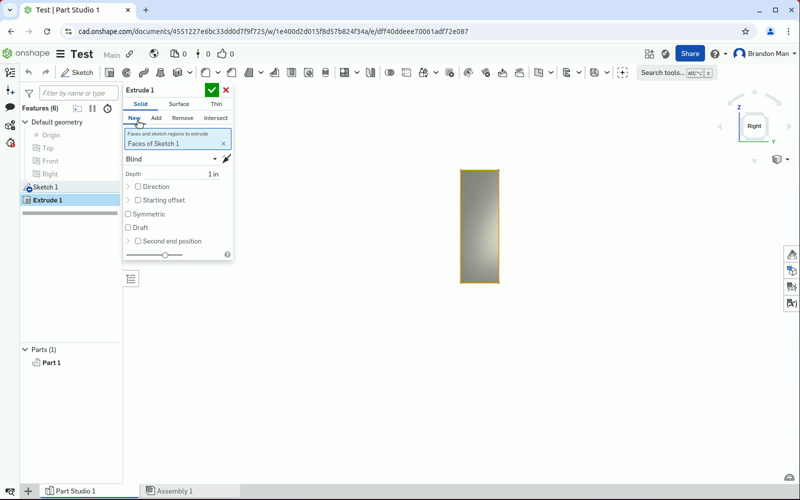
key(tab, 4)
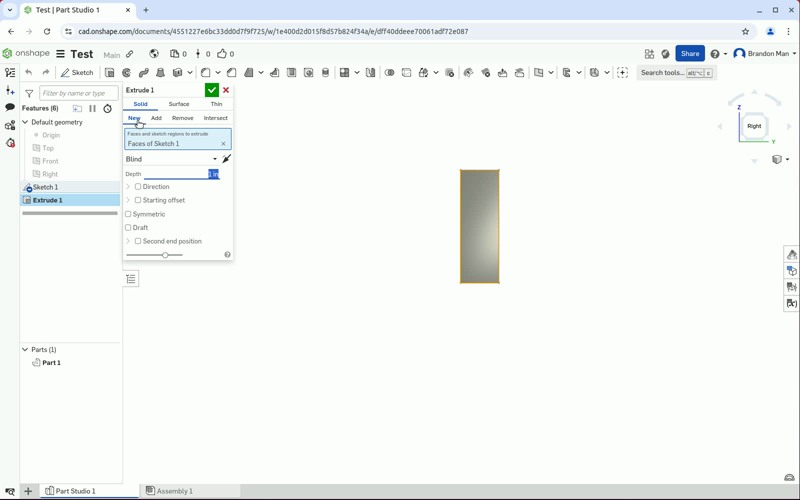
text(7.221)
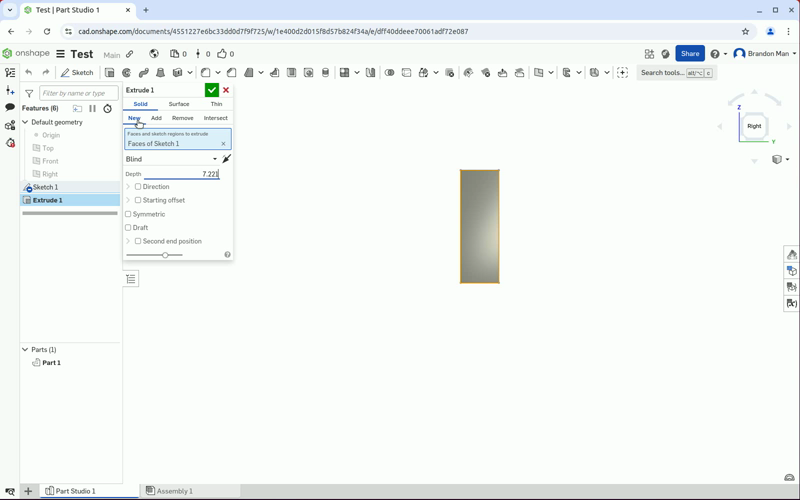
key(enter)
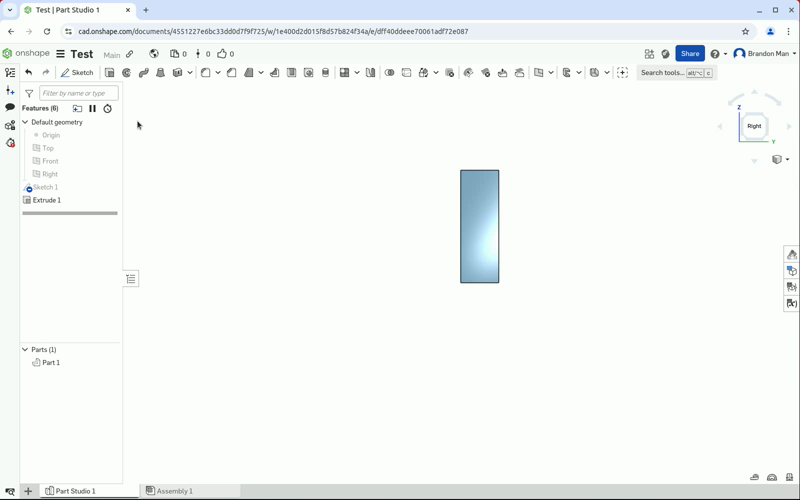
key(shift+h)
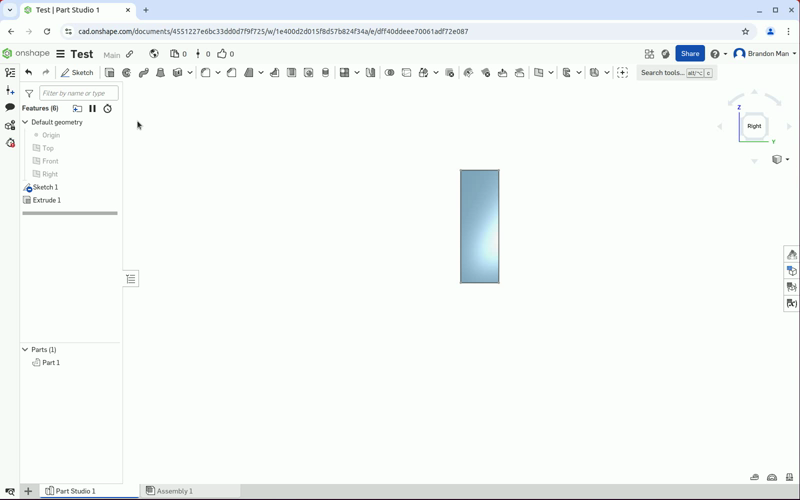
key(shift+h)
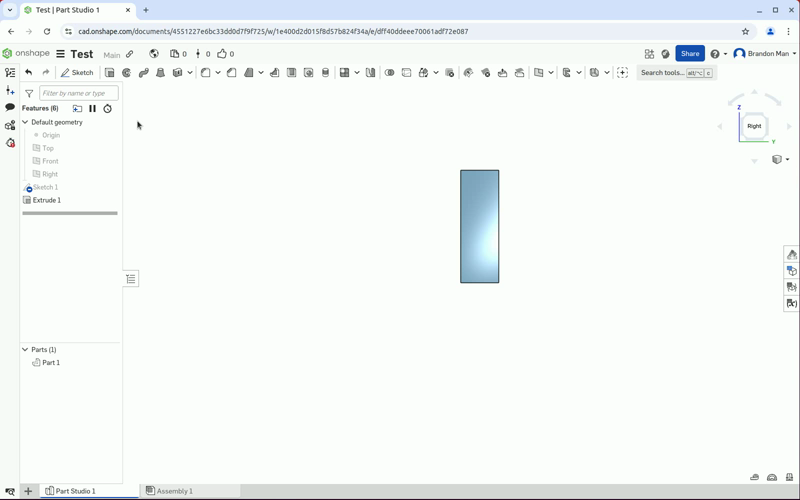
mouse_move(73, 189)
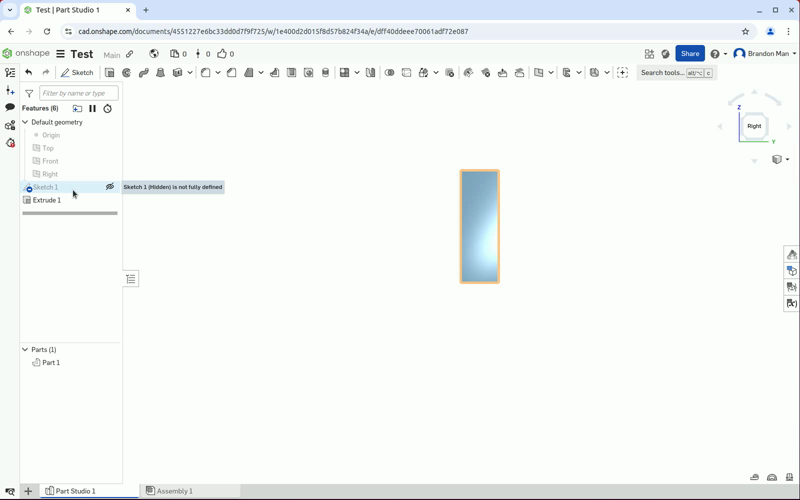
click(73, 189)
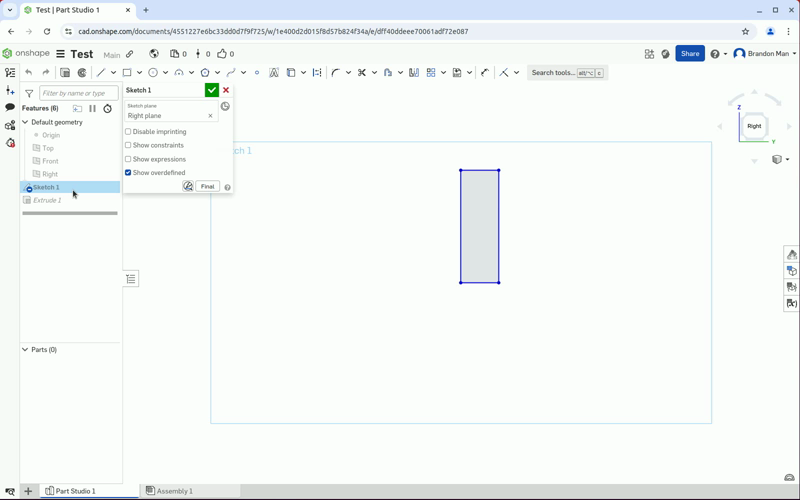
mouse_move(229, 92)
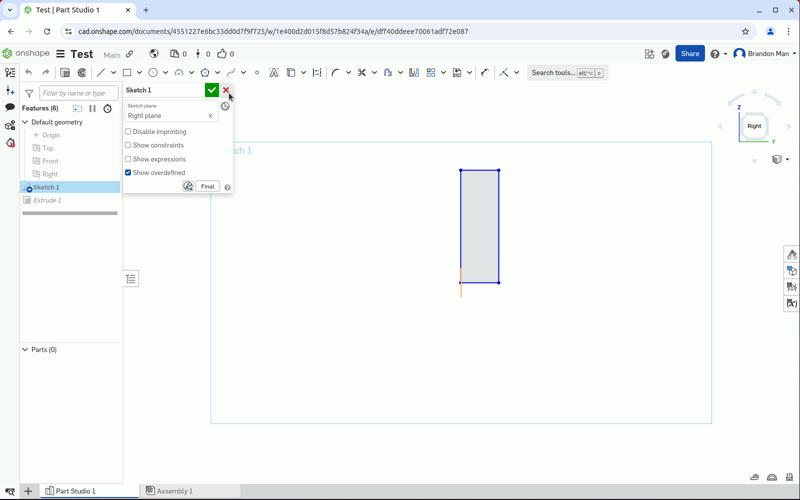
click(229, 92)
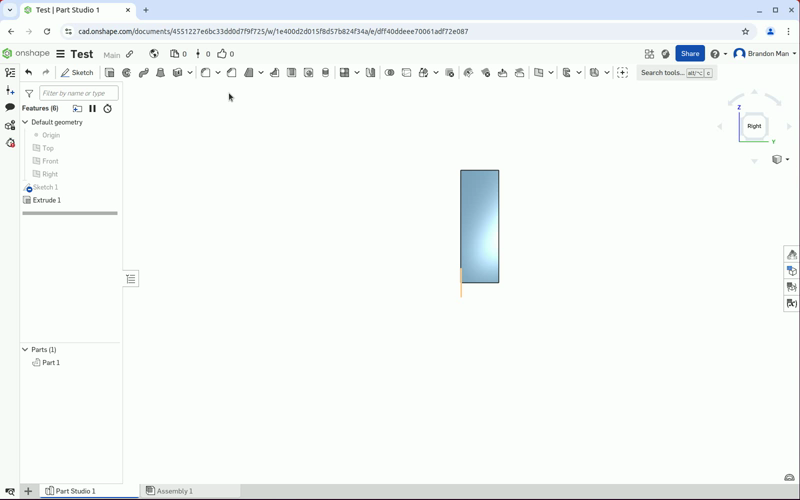
mouse_move(73, 352)
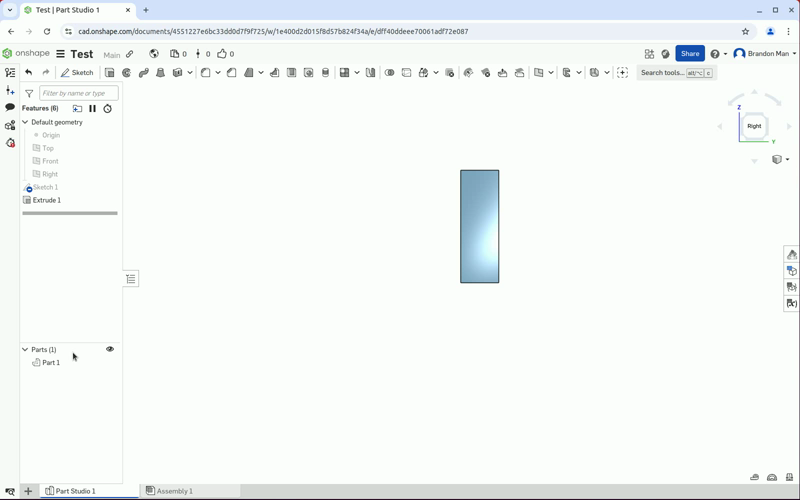
key(y)
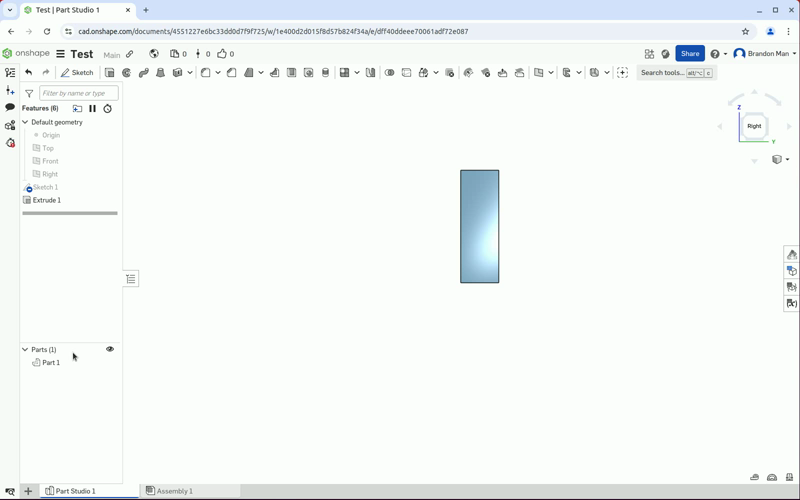
key(shift+p)
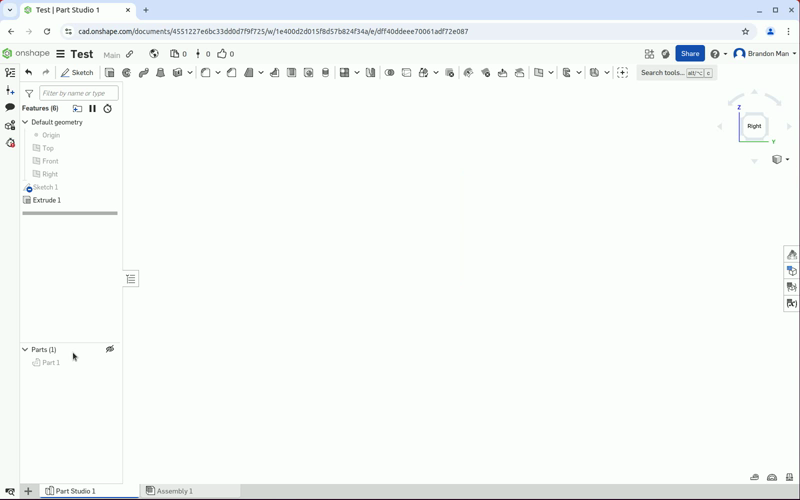
key(space)
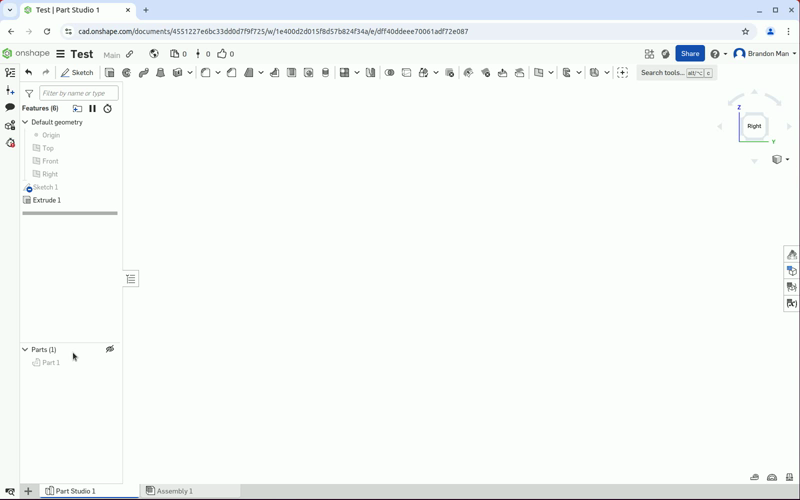
key_down(shift)
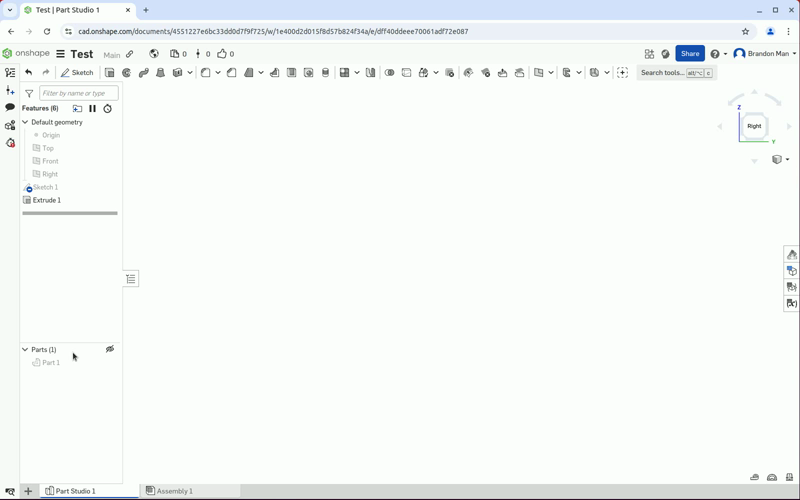
key(right)
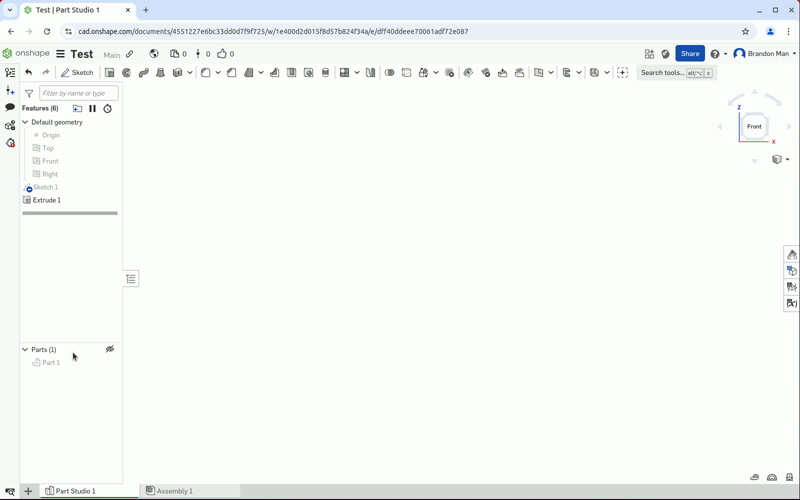
key_up(shift)
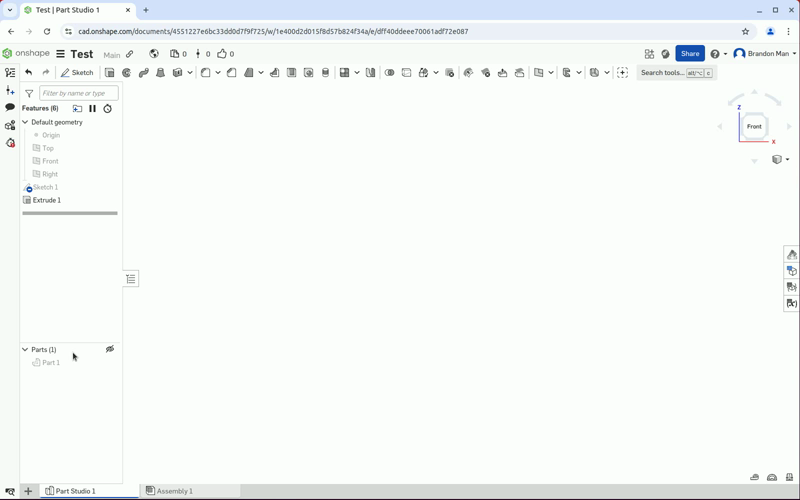
key(space)
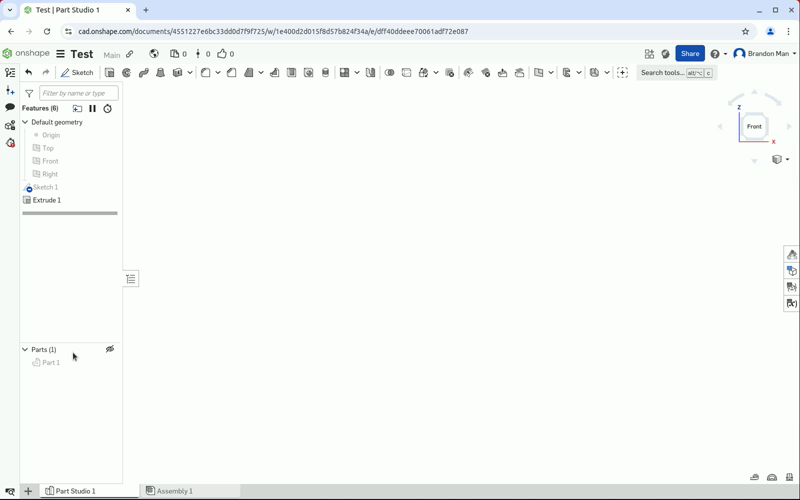
key_down(shift)
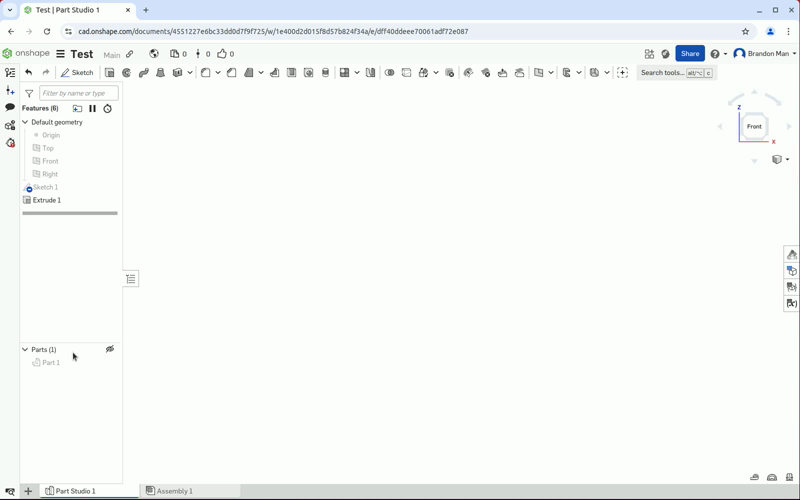
key(down)
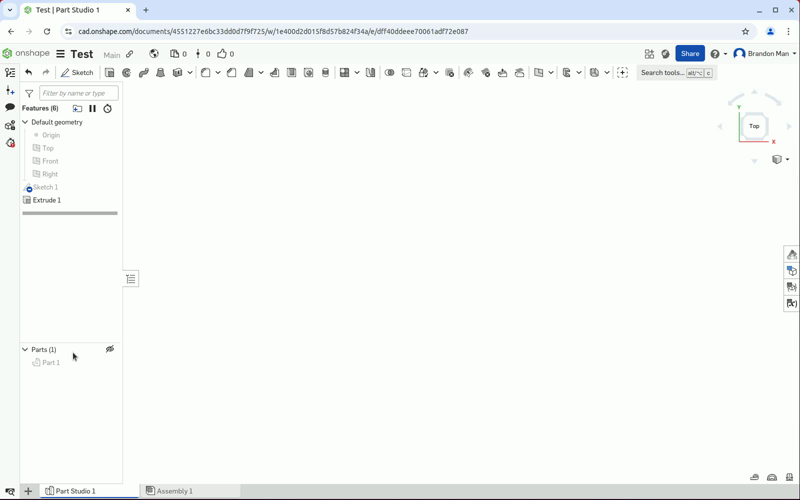
key_up(shift)
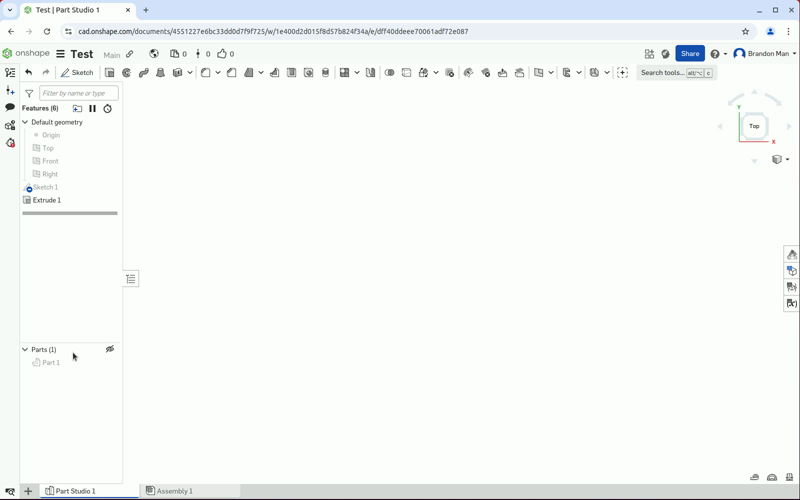
mouse_move(73, 352)
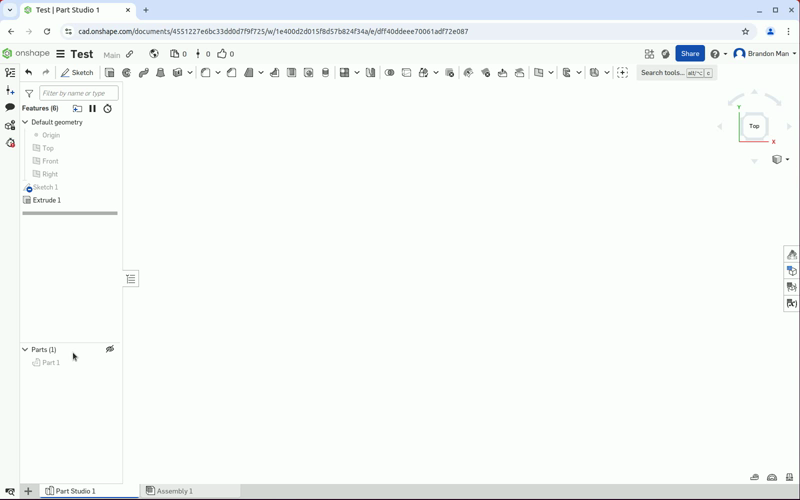
key(shift+y)
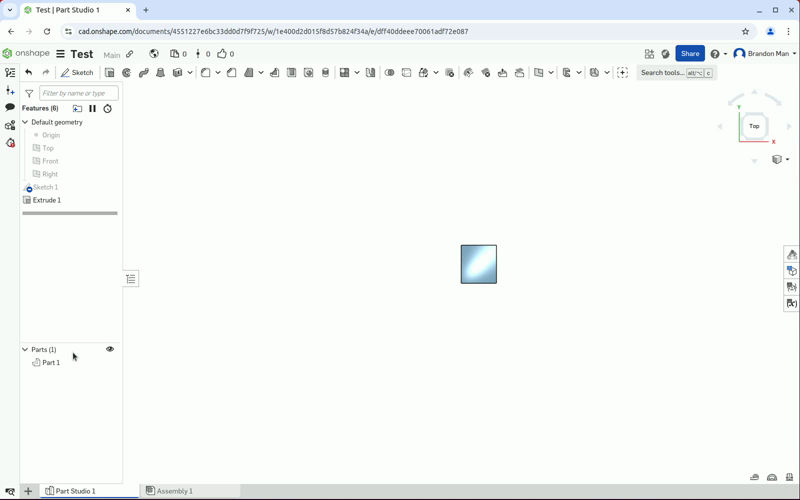
mouse_move(541, 75)
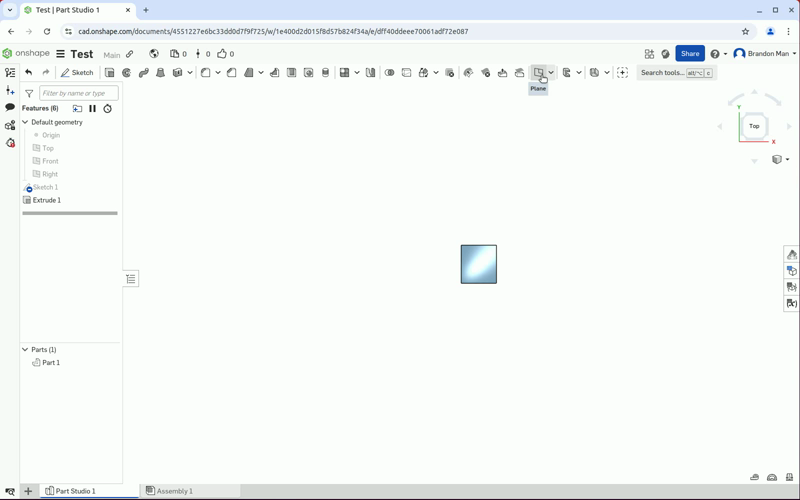
click(541, 75)
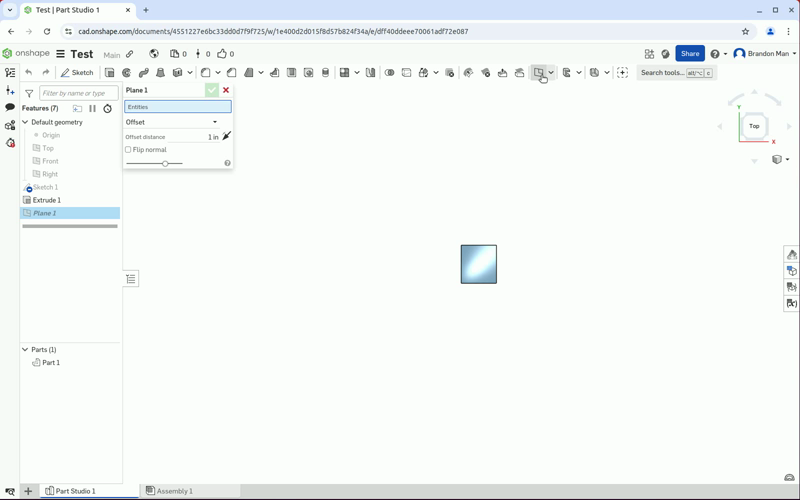
mouse_move(73, 150)
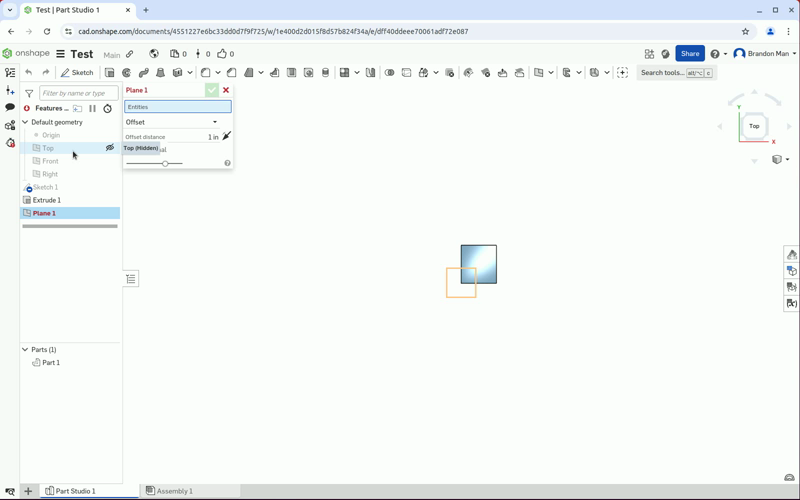
click(73, 150)
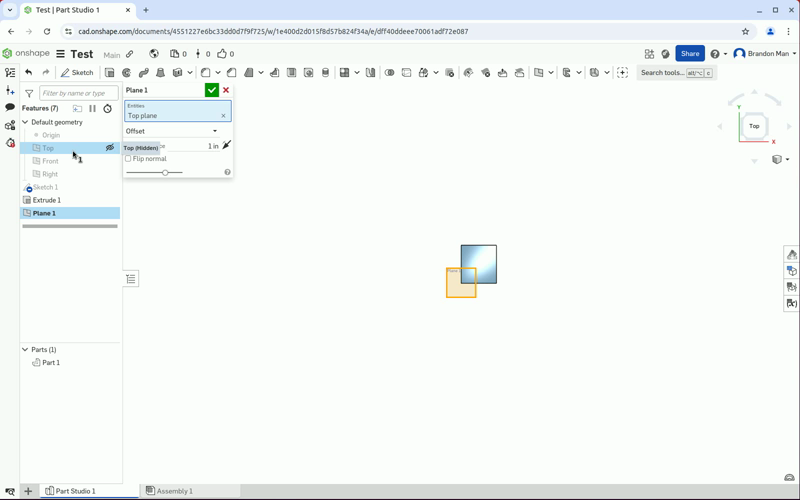
key(tab, 2)
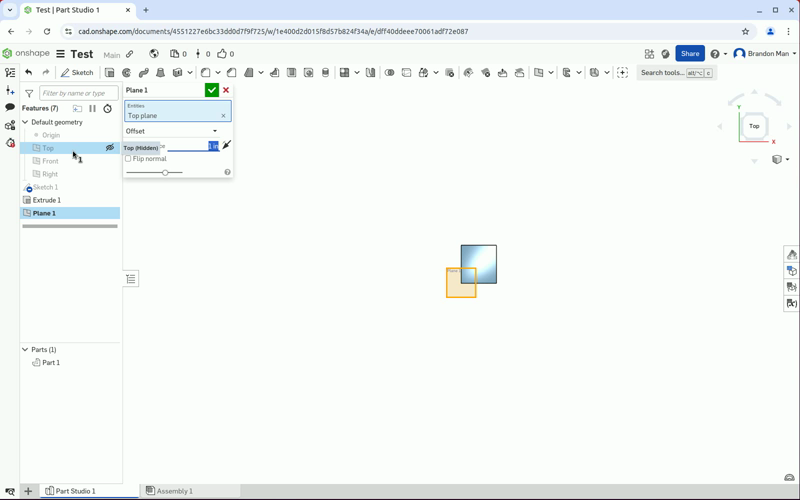
text(23.108)
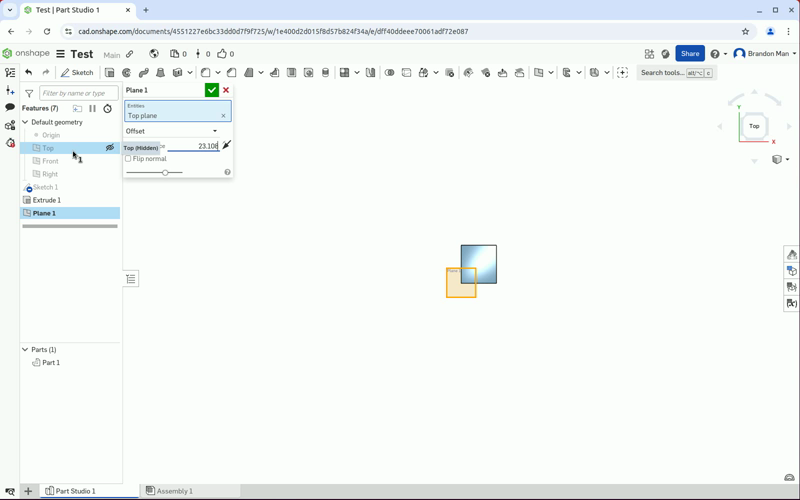
key(enter, 2)
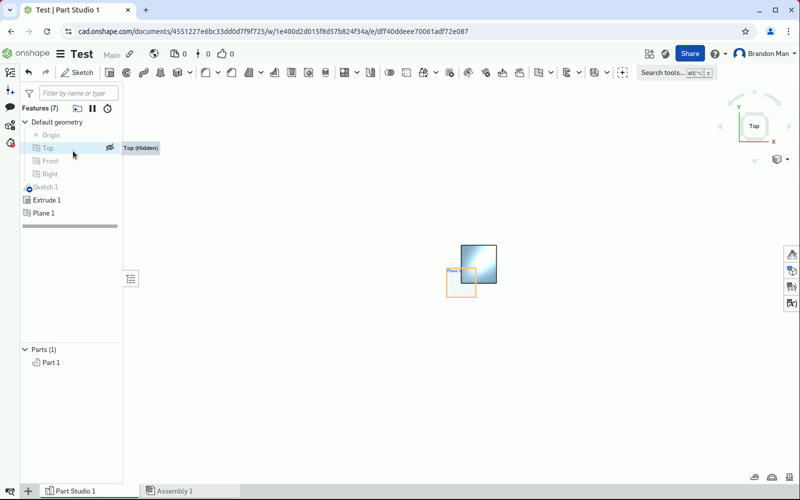
key(shift+s)
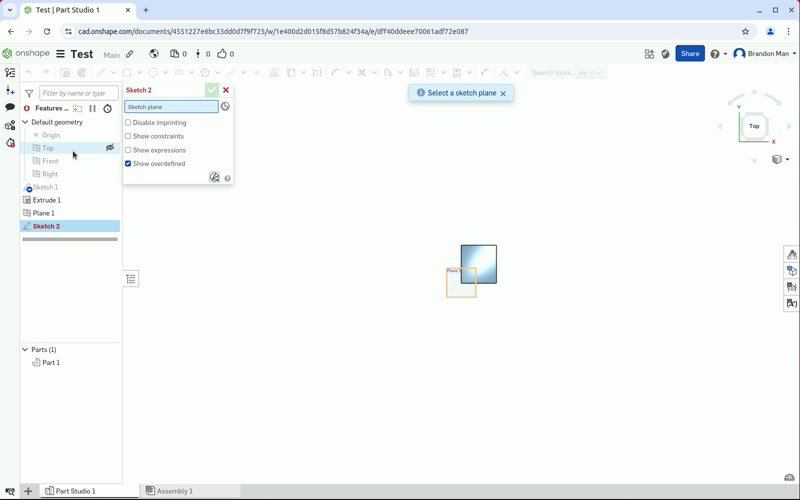
mouse_move(73, 215)
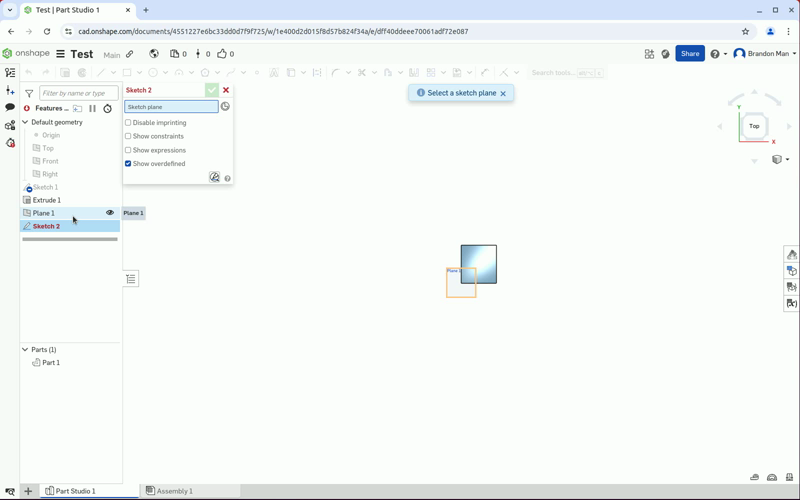
click(73, 215)
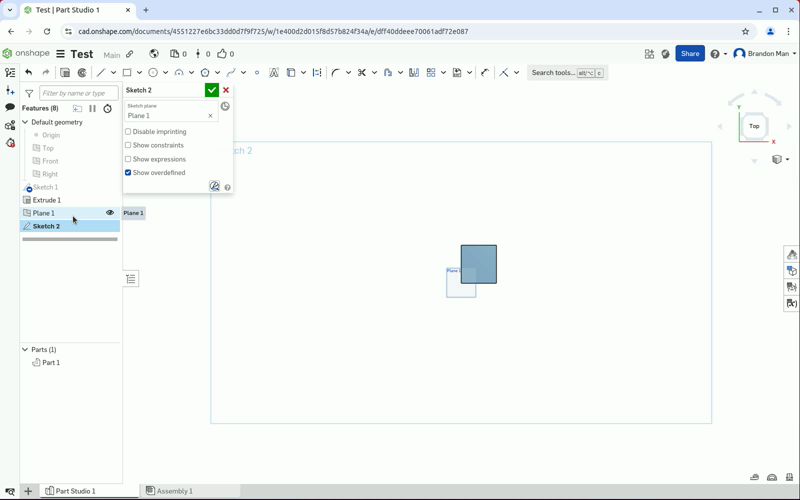
mouse_move(73, 352)
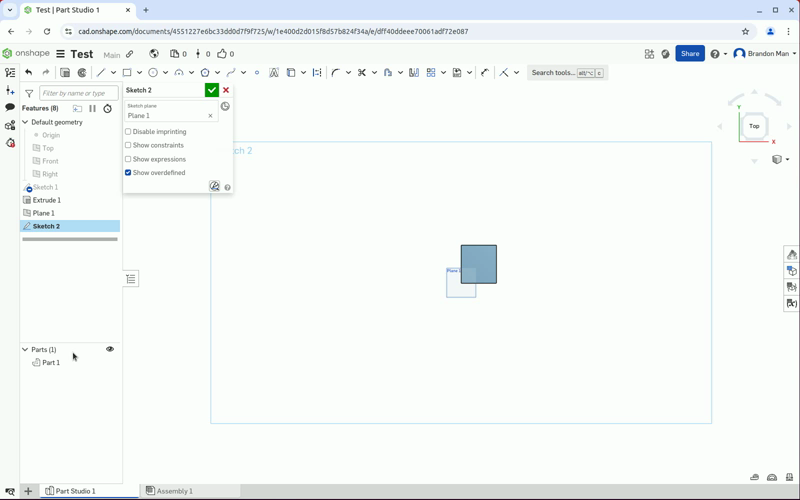
key(y)
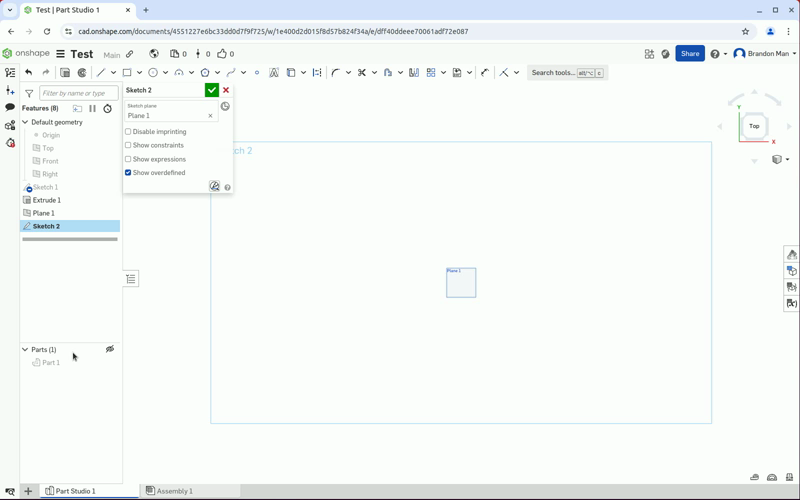
key(l)
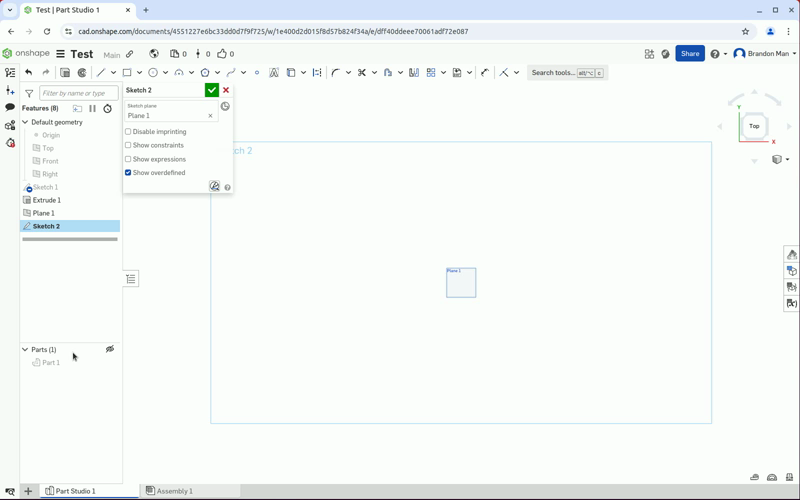
key_down(shift)
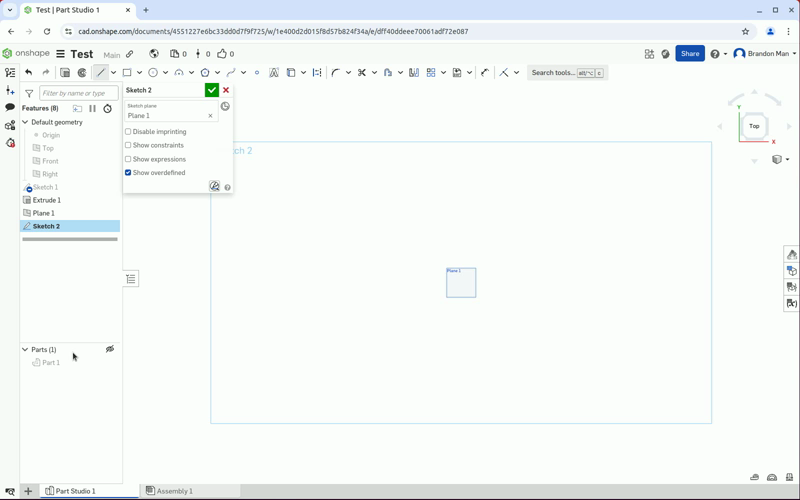
mouse_move(463, 276)
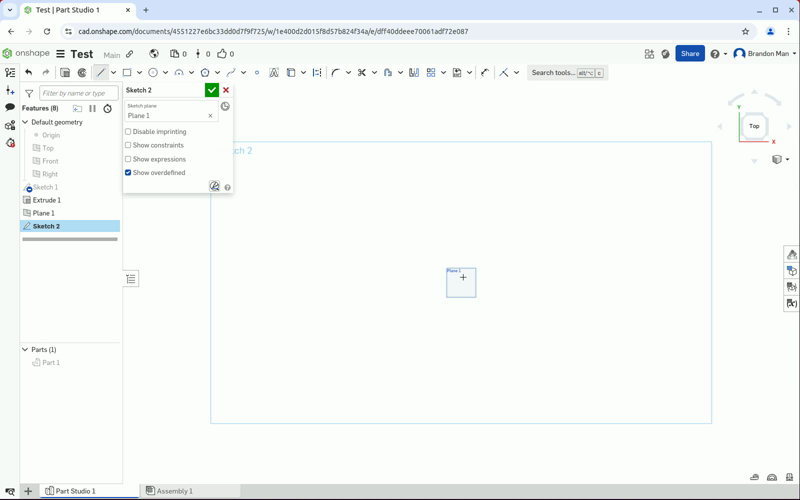
click(463, 276)
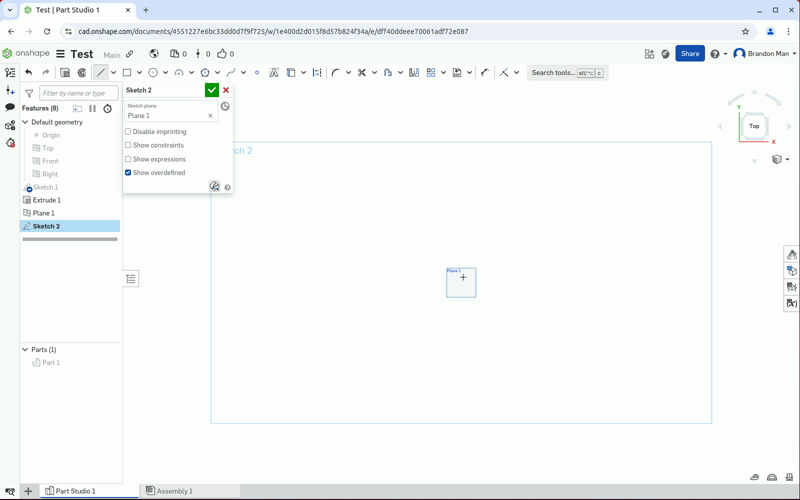
key_up(shift)
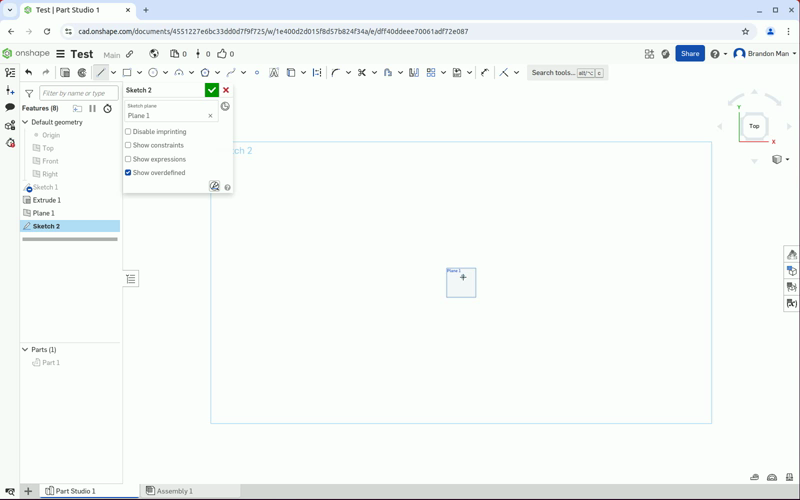
key_down(shift)
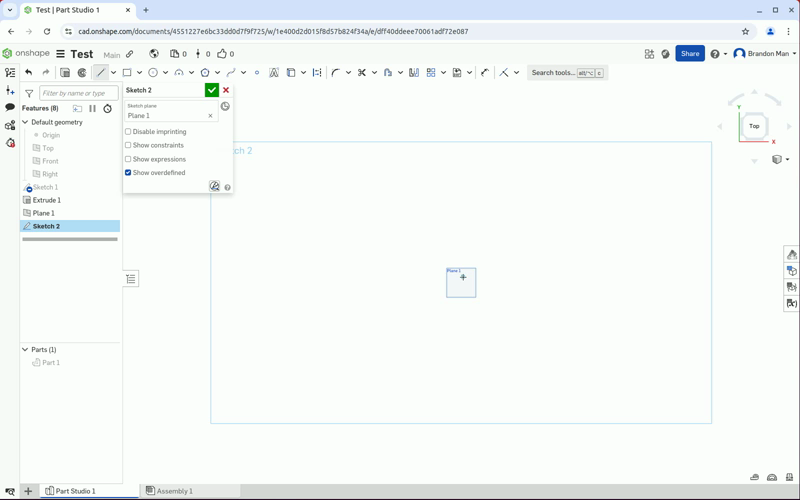
mouse_move(493, 276)
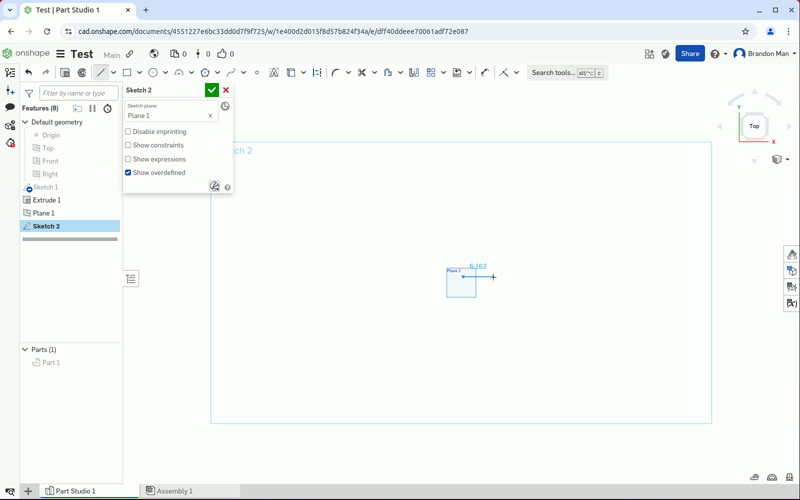
mouse_move(494, 276)
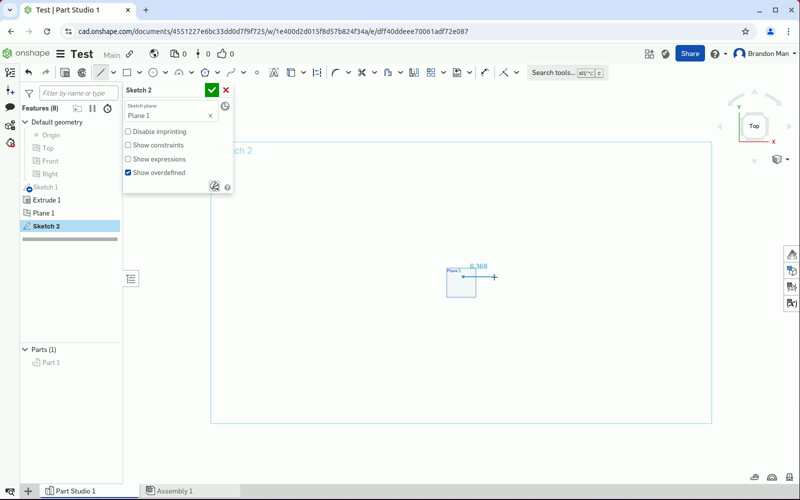
click(494, 276)
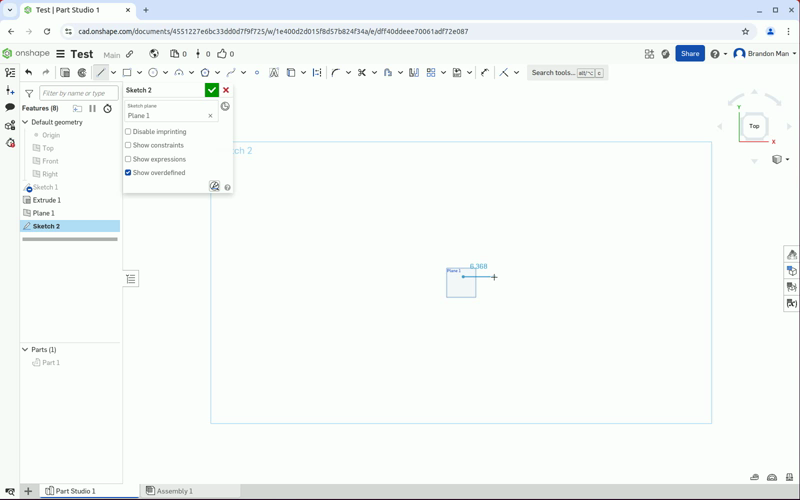
key_up(shift)
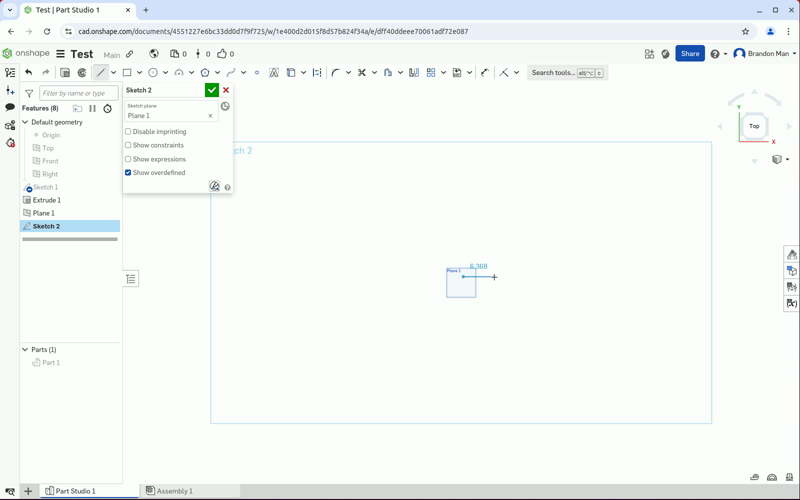
key_down(shift)
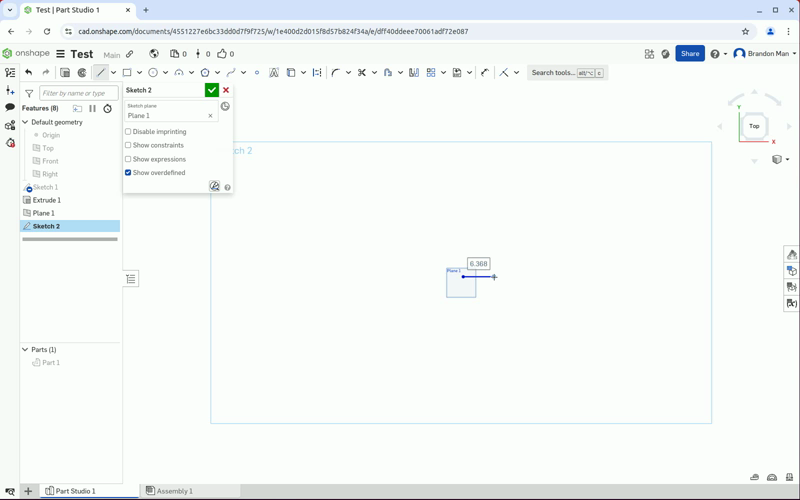
mouse_move(524, 276)
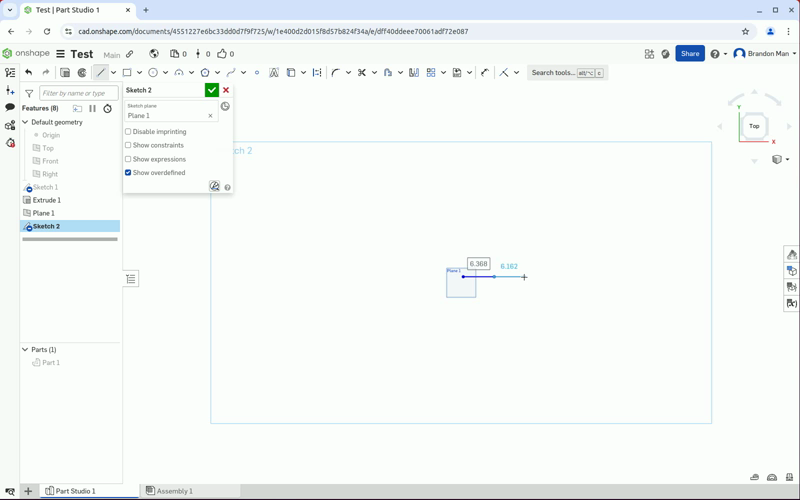
mouse_move(494, 249)
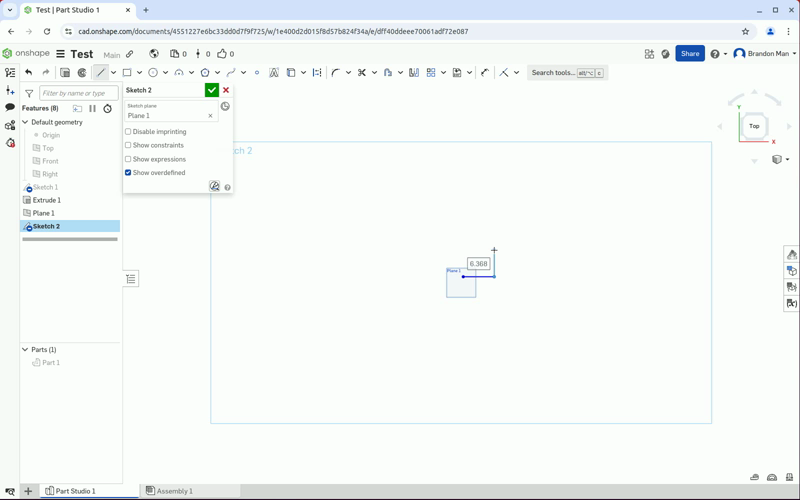
click(494, 249)
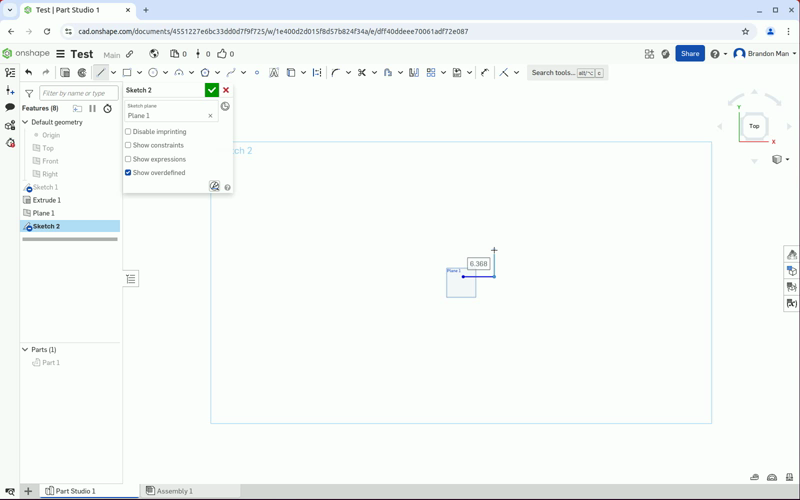
key_up(shift)
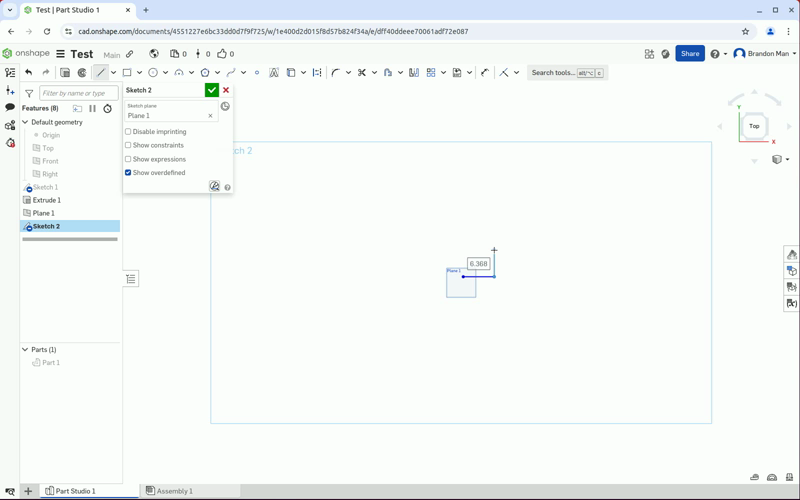
key_down(shift)
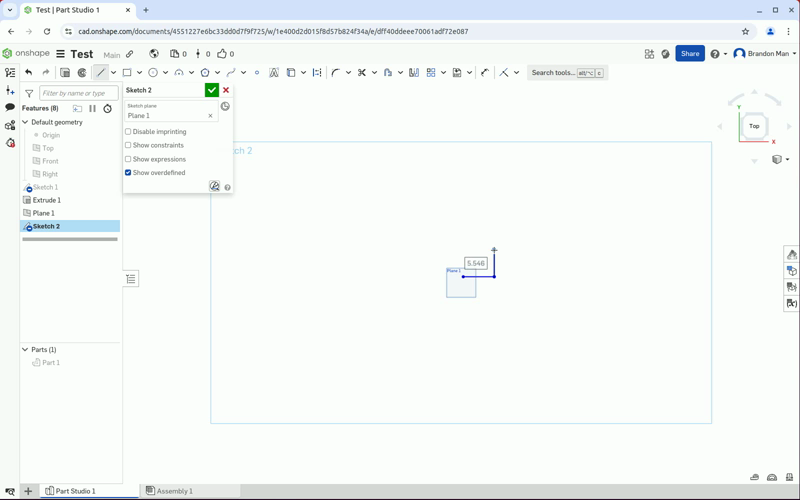
mouse_move(524, 249)
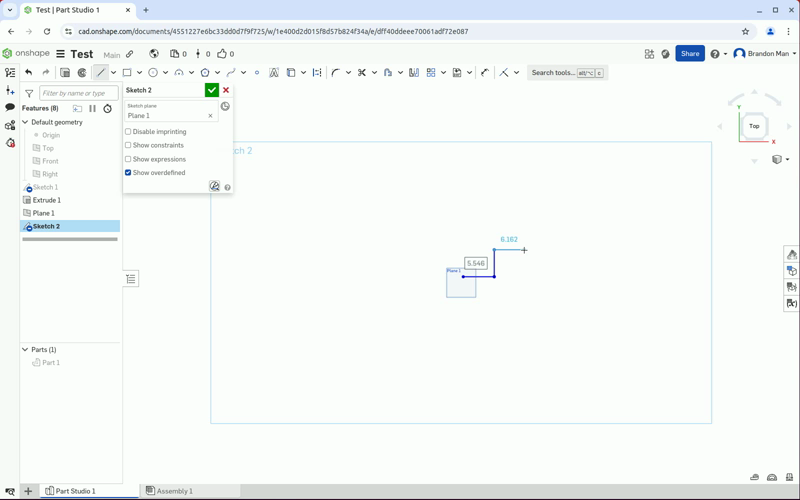
mouse_move(463, 249)
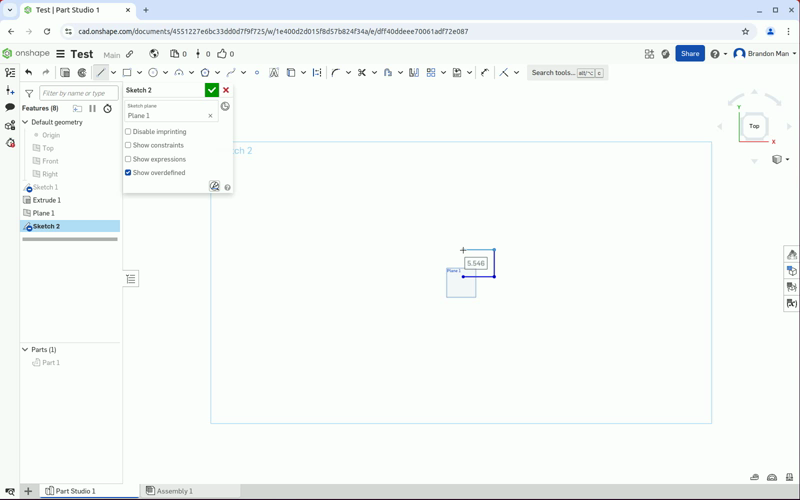
click(463, 249)
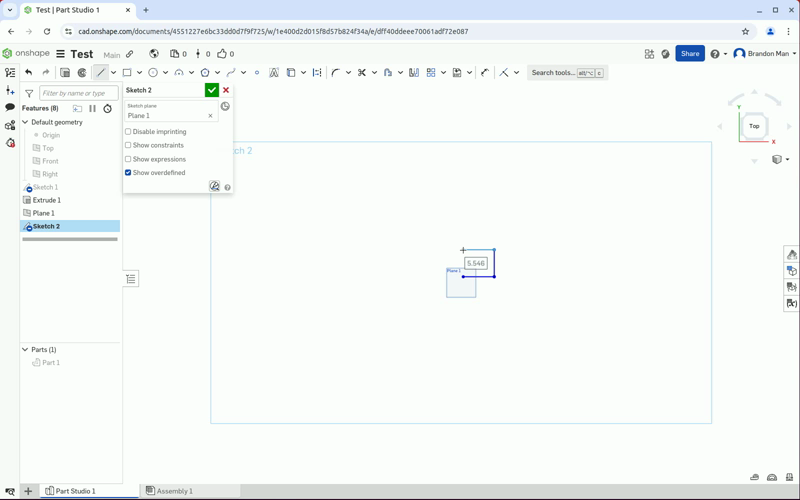
key_up(shift)
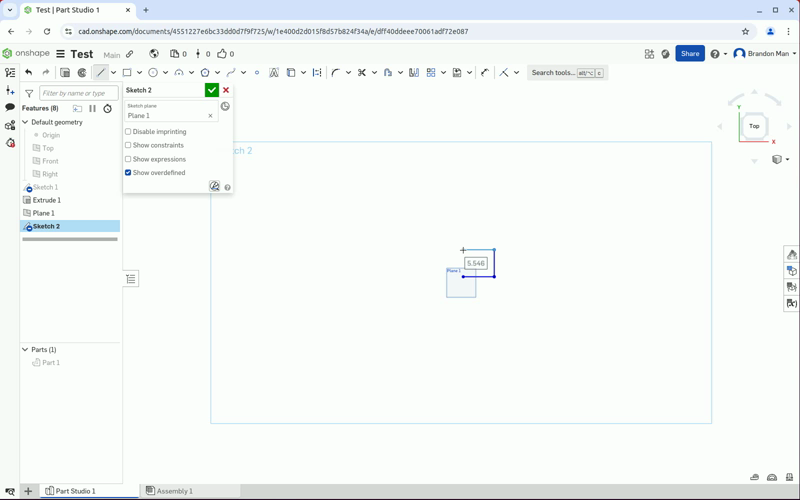
mouse_move(493, 249)
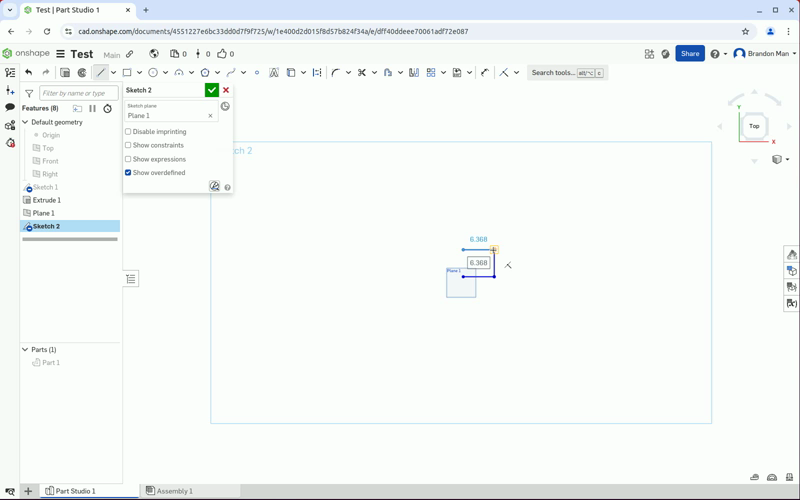
key_down(shift)
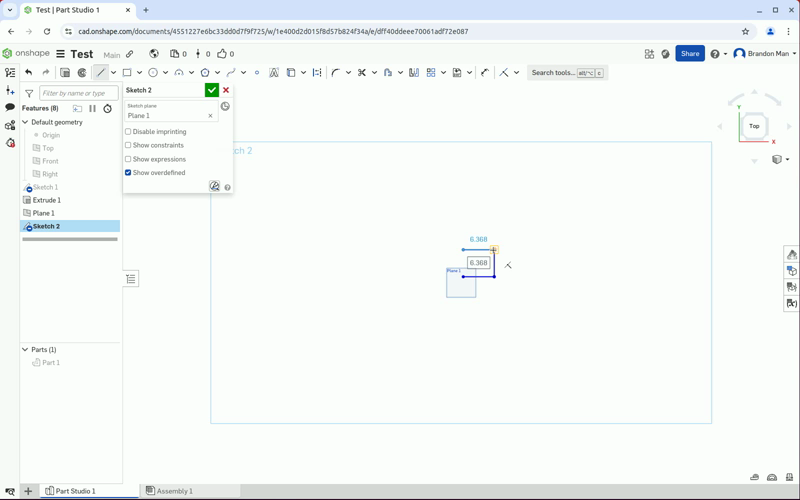
mouse_move(463, 276)
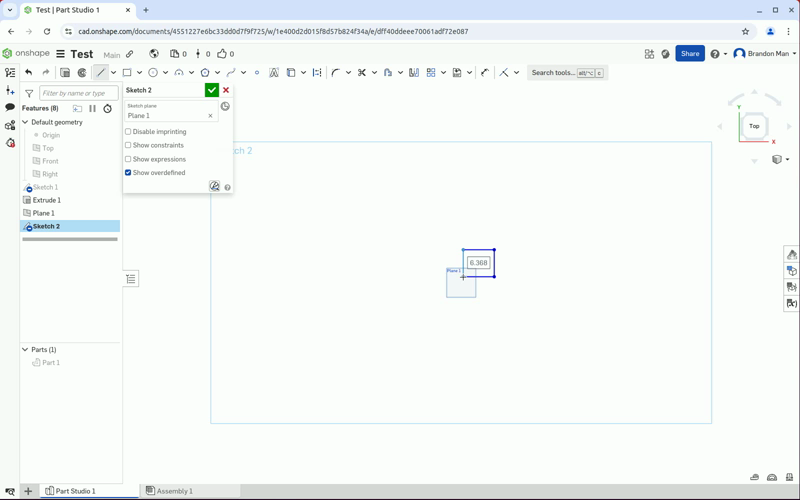
key_up(shift)
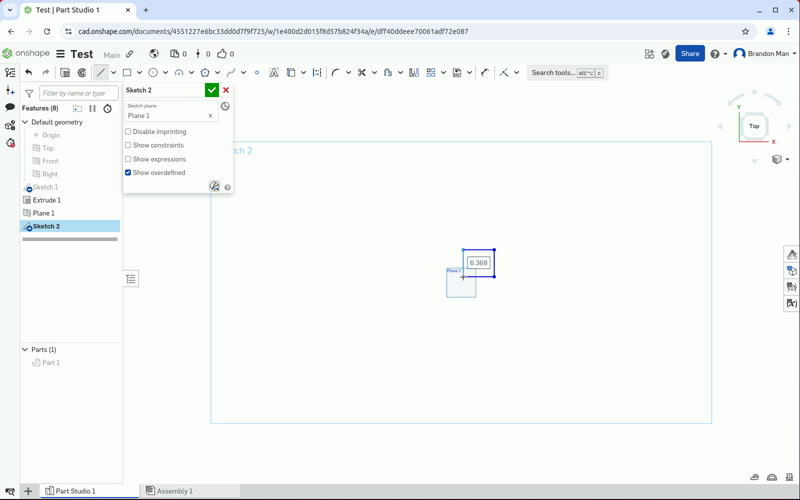
click(463, 276)
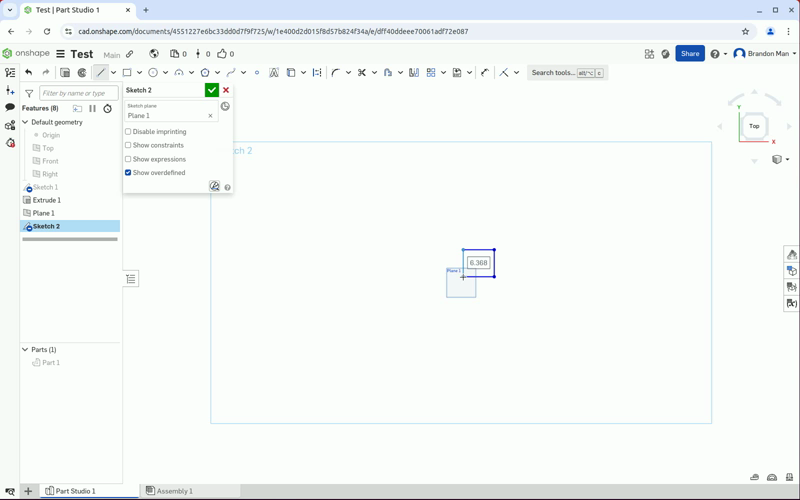
key(esc)
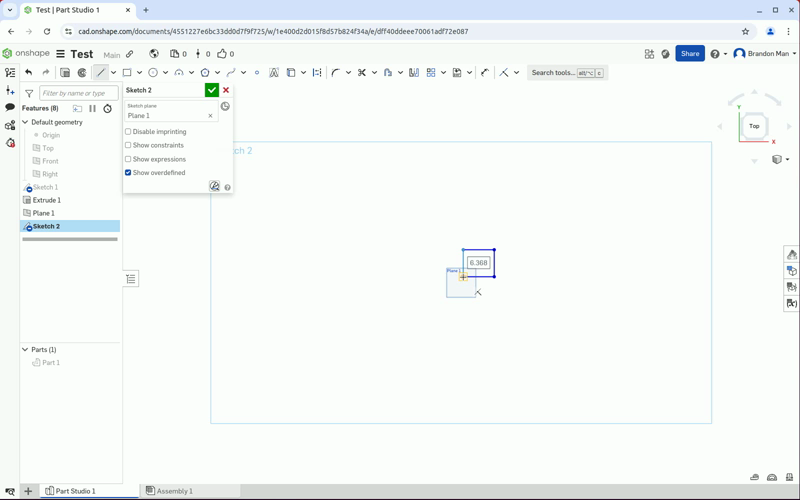
mouse_move(467, 272)
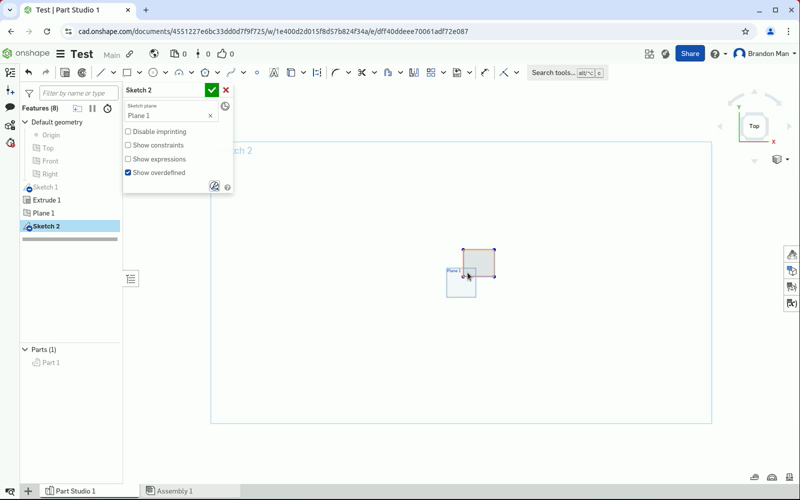
scroll(6)
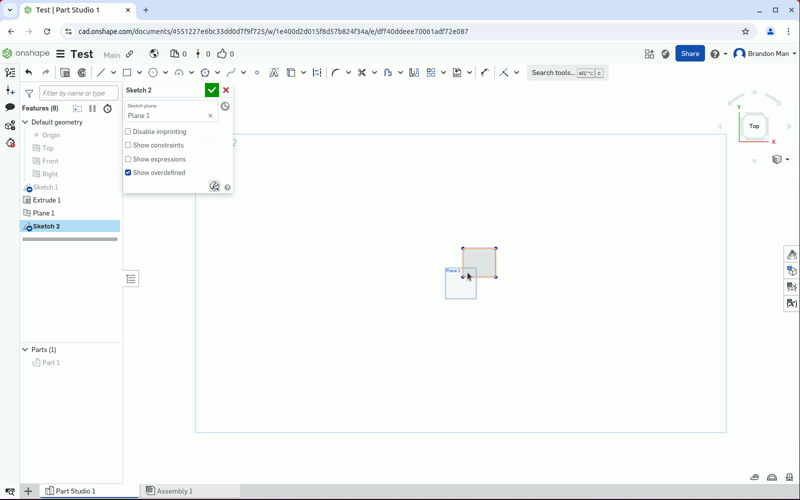
scroll(6)
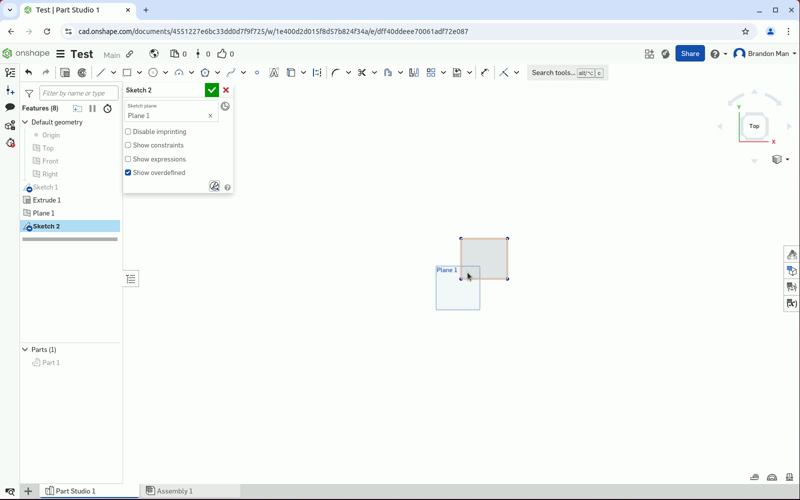
scroll(6)
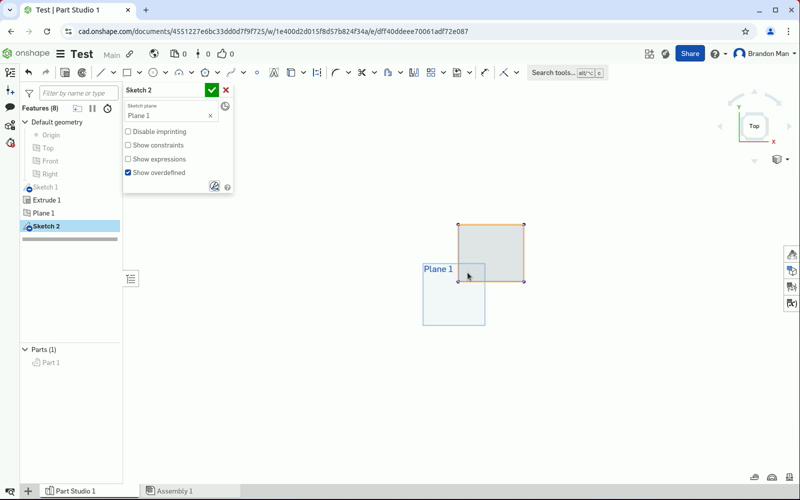
scroll(6)
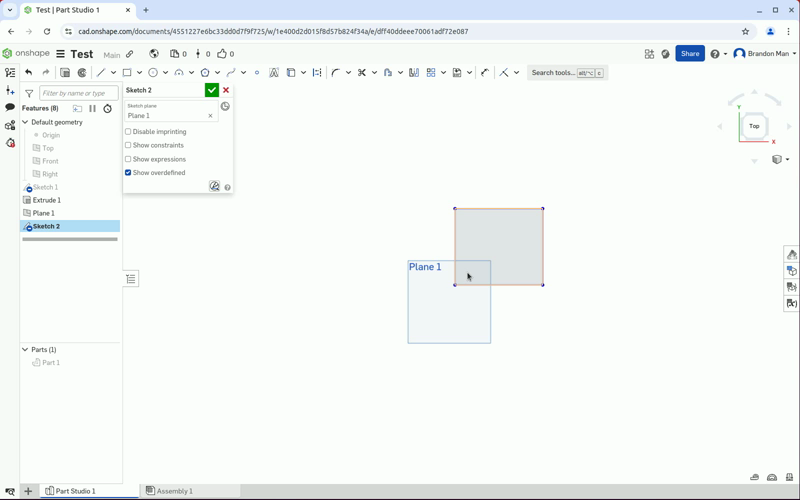
scroll(6)
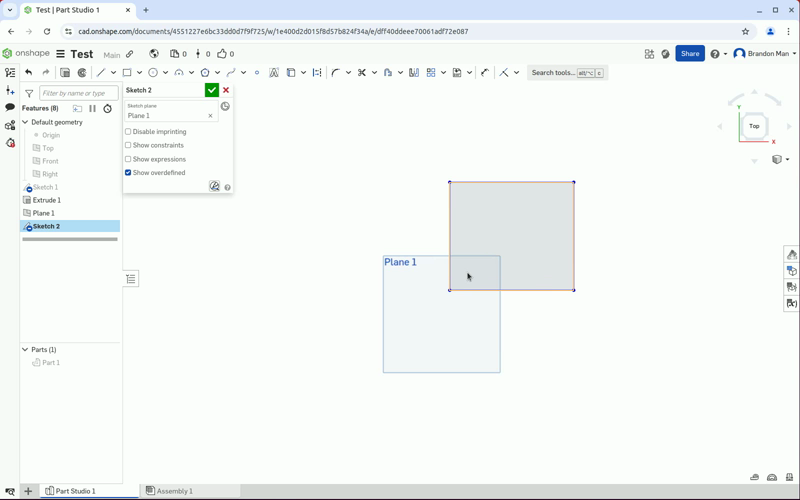
scroll(6)
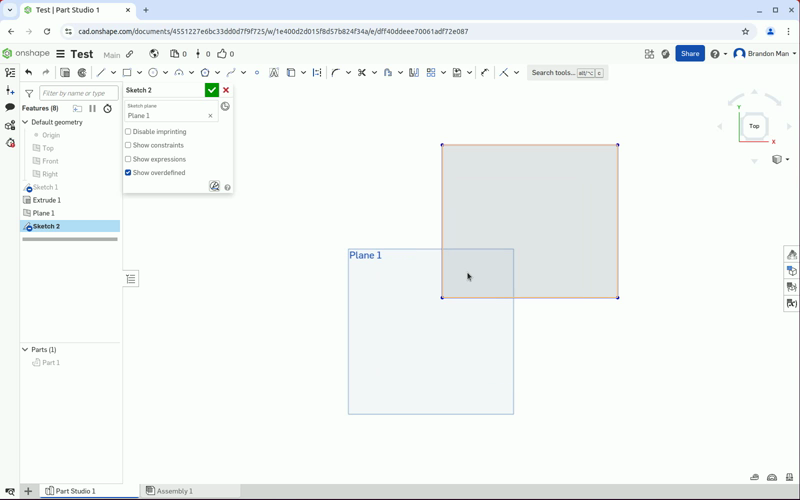
scroll(6)
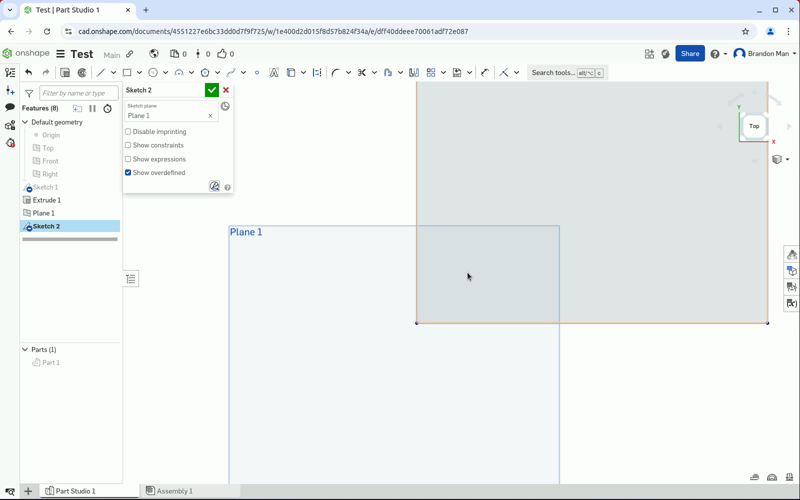
click(467, 272)
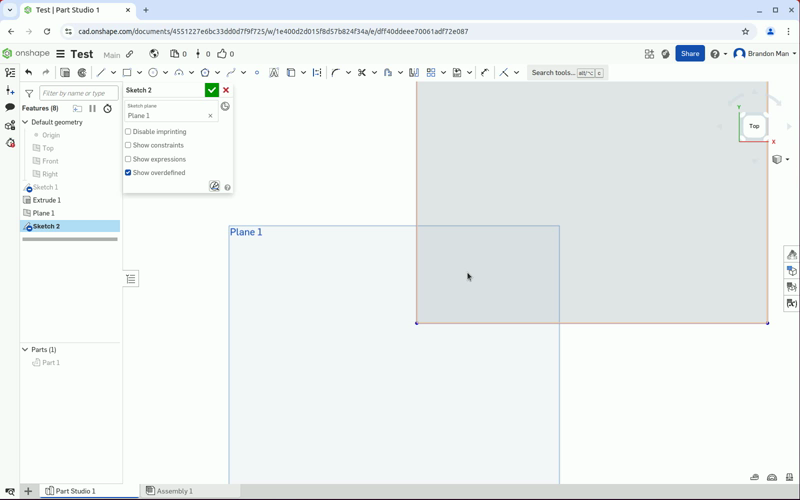
scroll(-6)
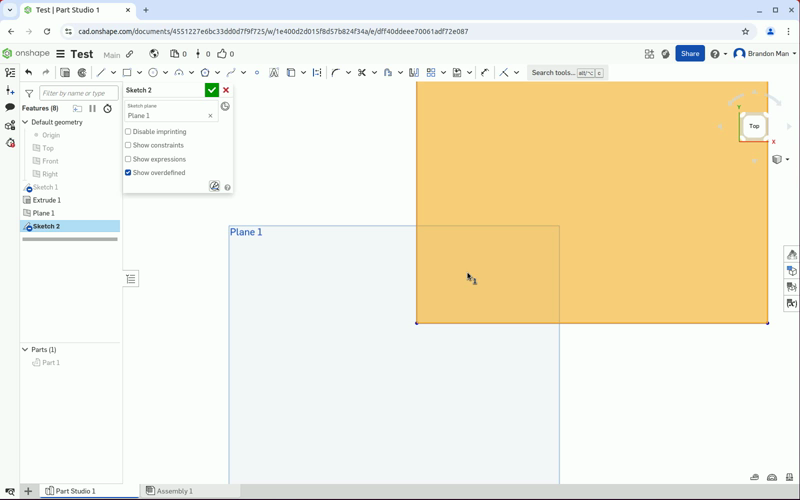
scroll(-6)
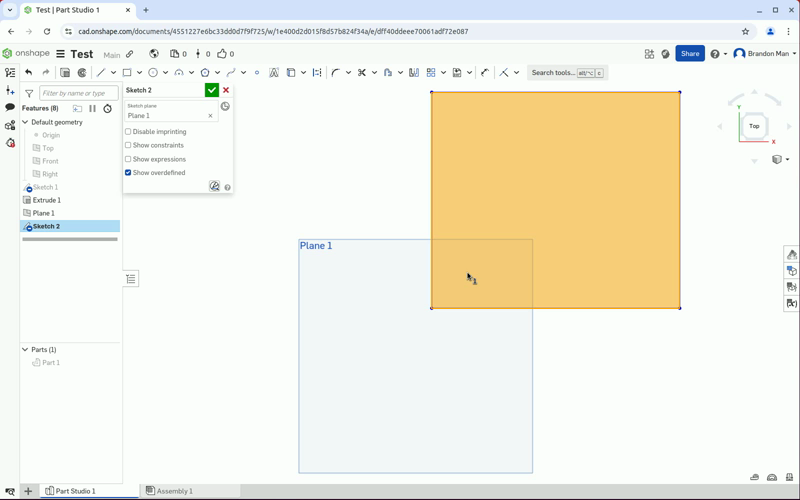
scroll(-6)
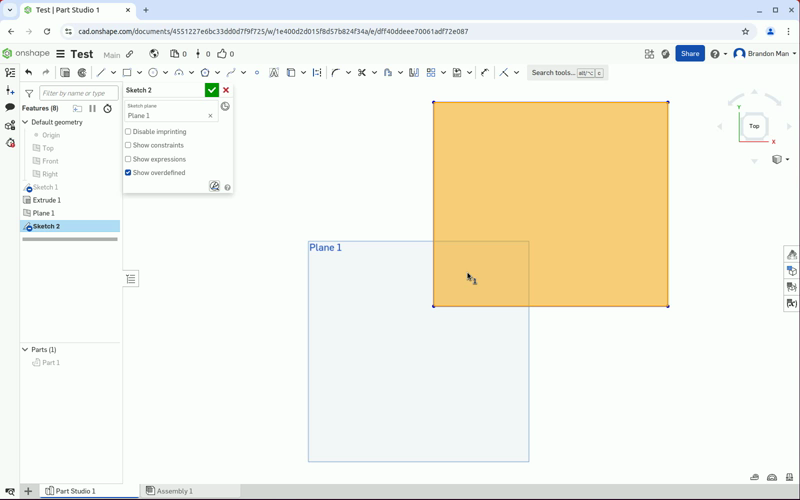
scroll(-6)
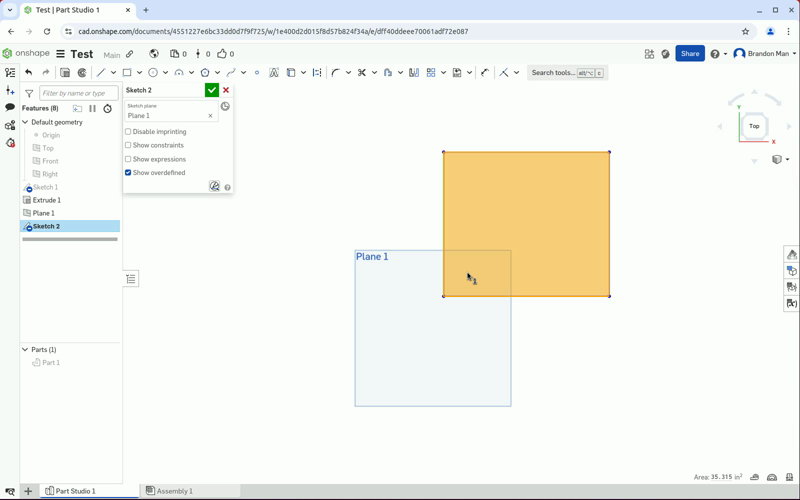
scroll(-6)
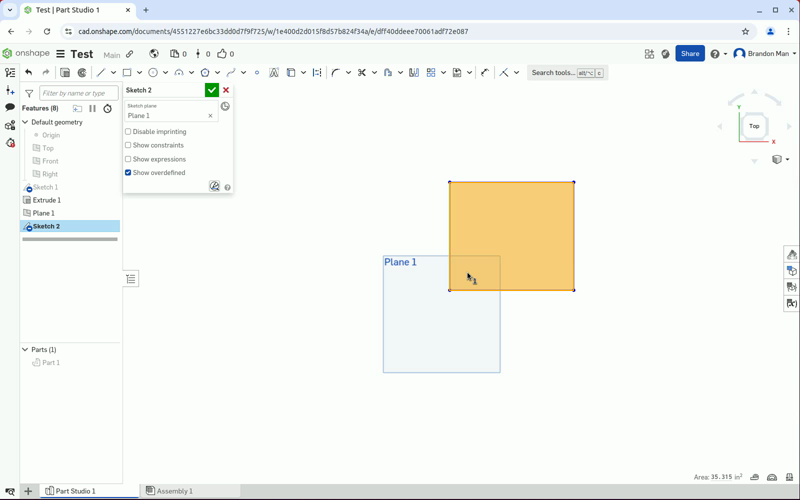
scroll(-6)
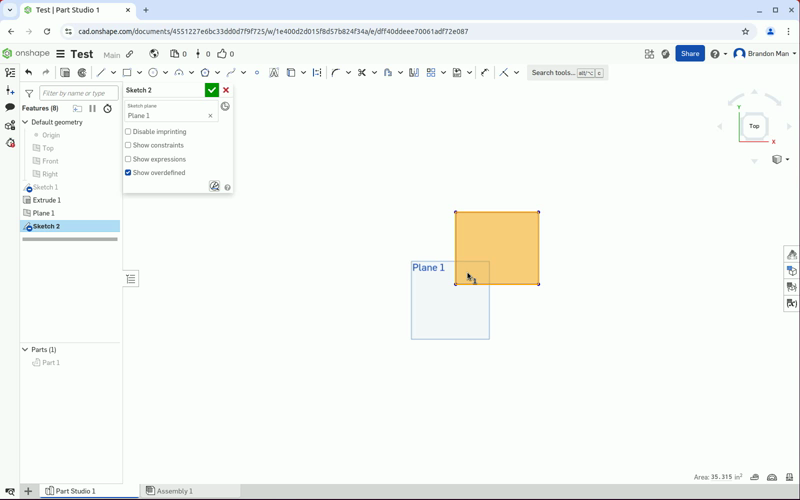
scroll(-6)
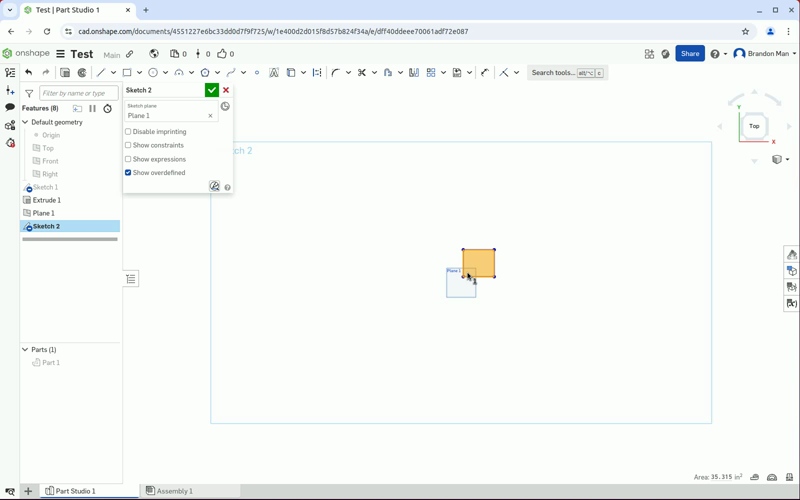
mouse_move(73, 352)
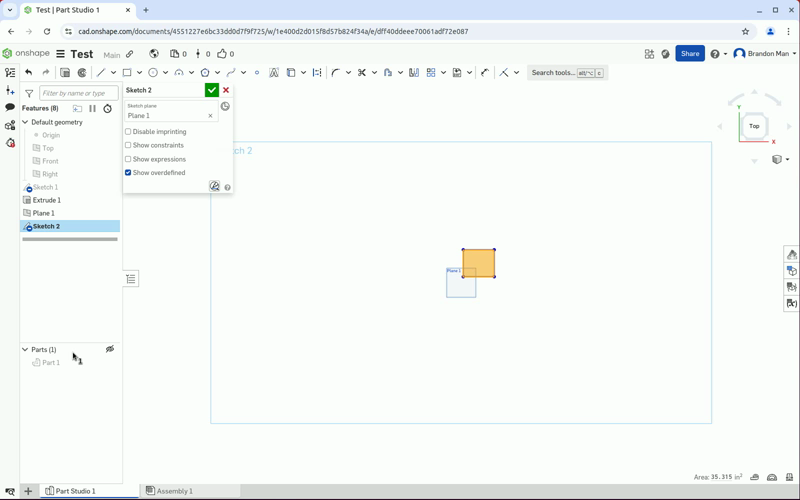
key(shift+y)
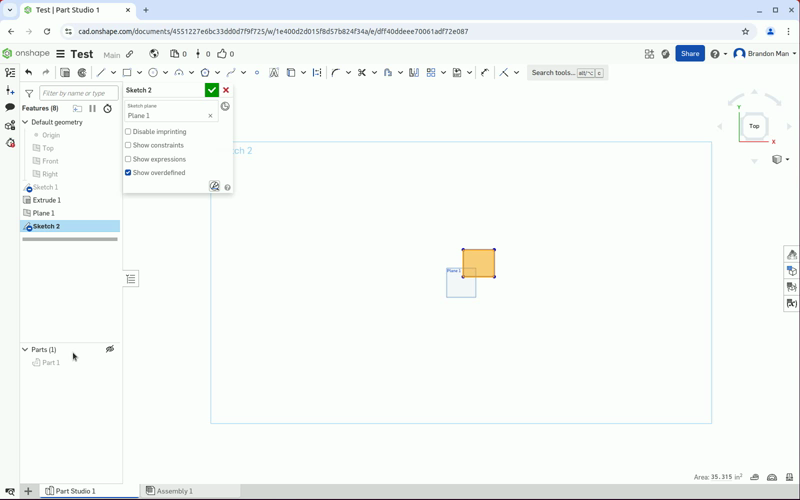
key(shift+e)
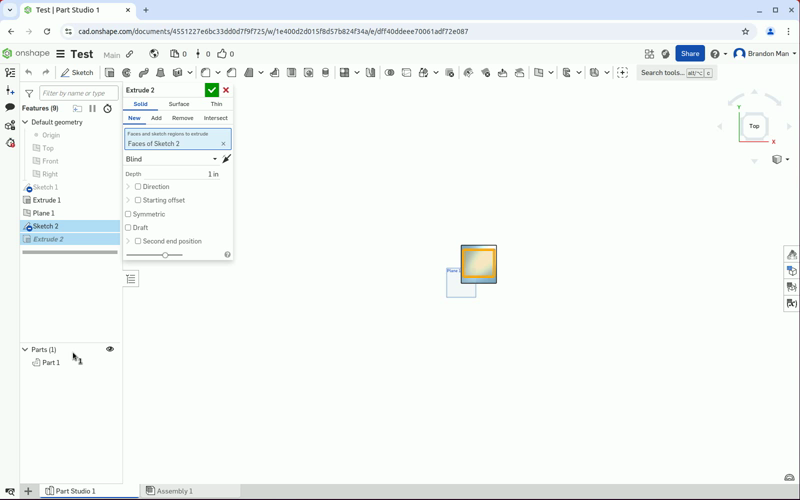
mouse_move(143, 106)
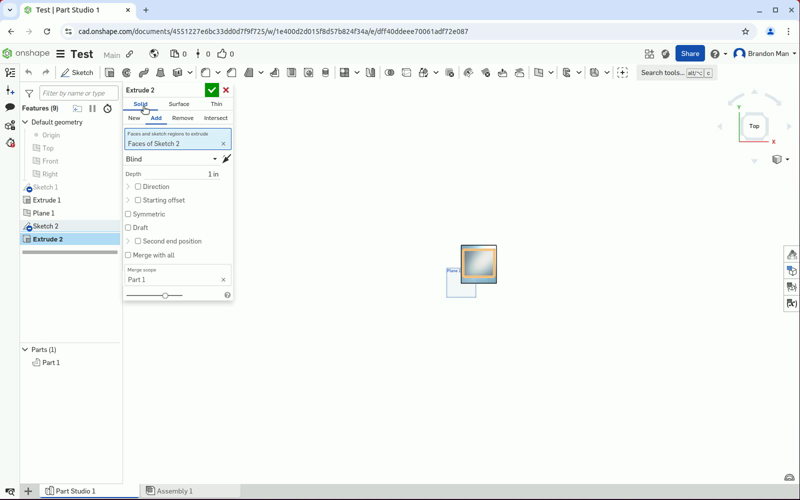
click(143, 106)
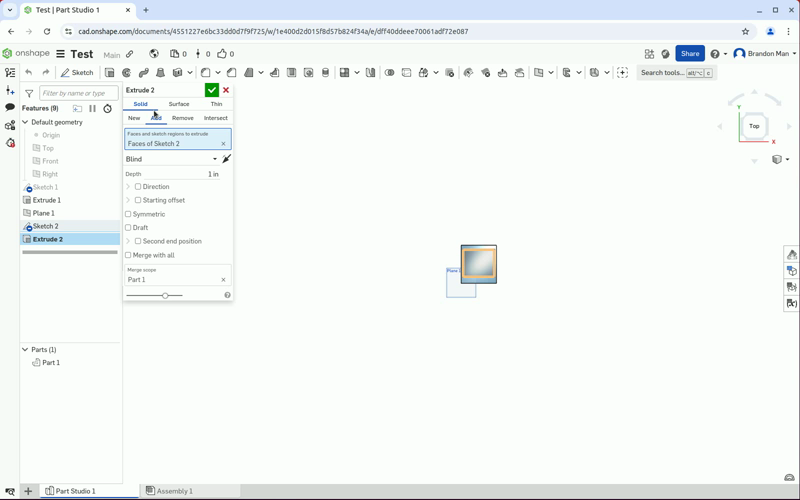
mouse_move(186, 120)
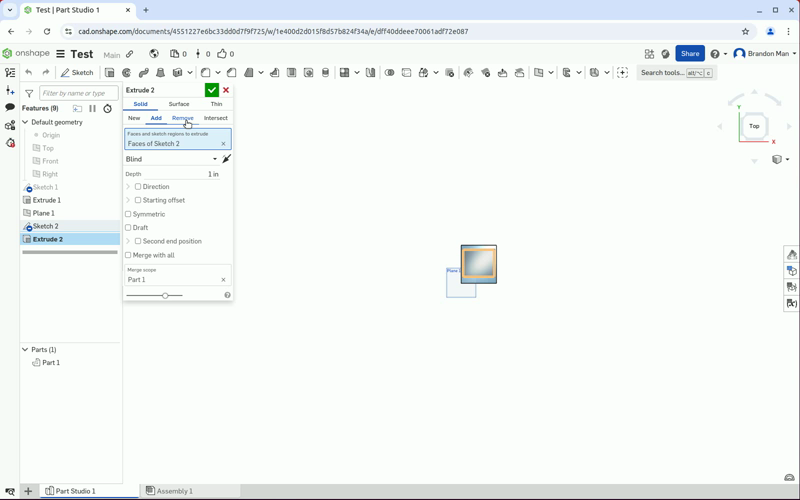
click(186, 120)
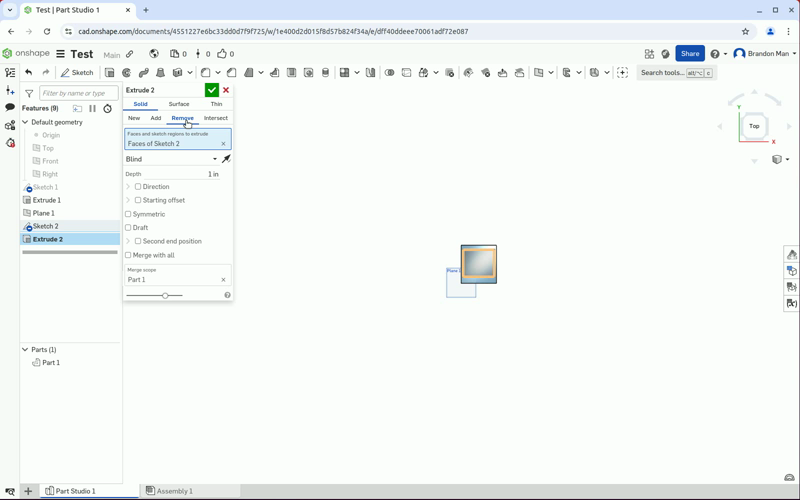
key(tab, 4)
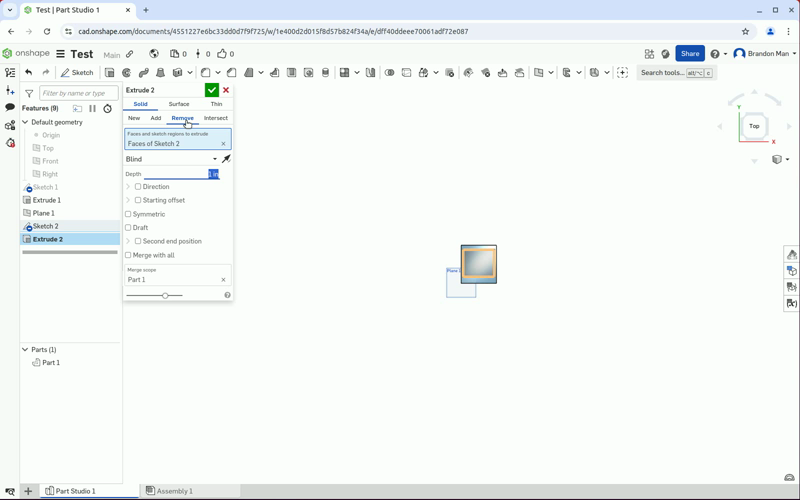
text(7.703)
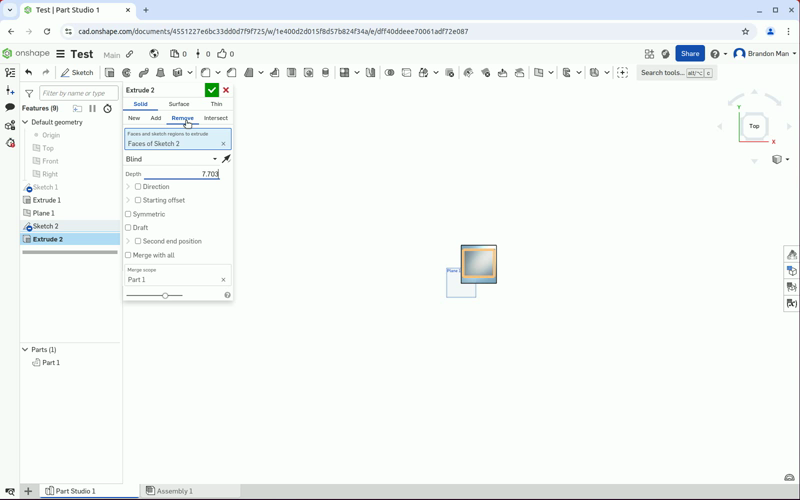
key(tab, 6)
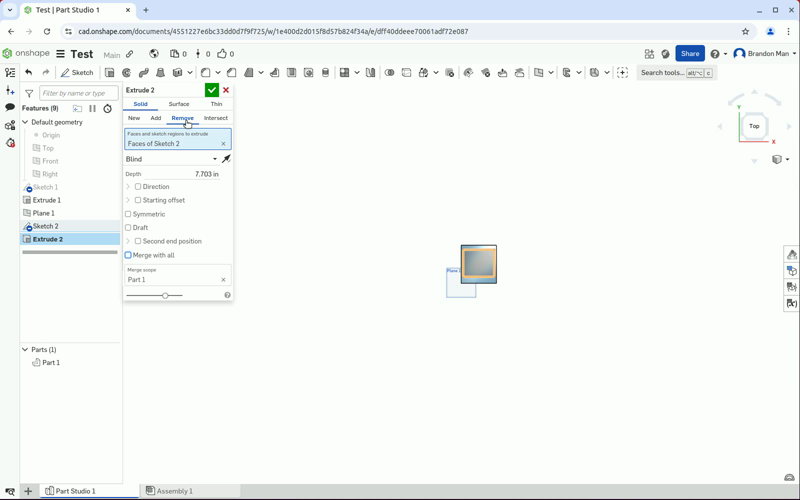
key(space)
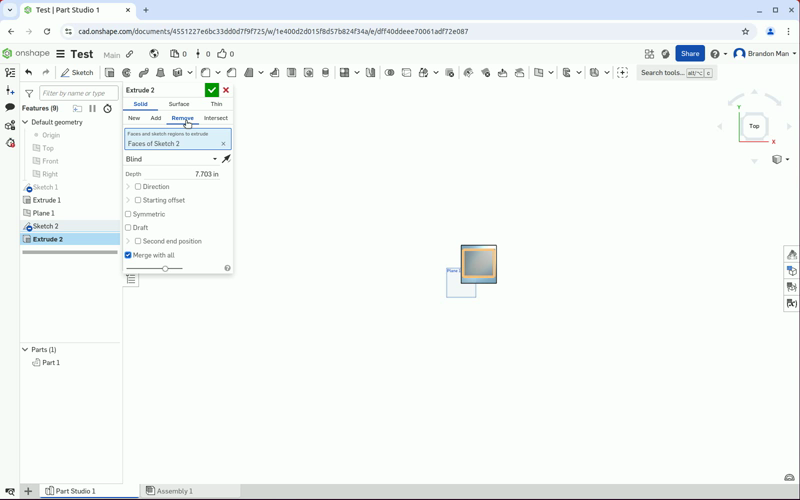
key(enter)
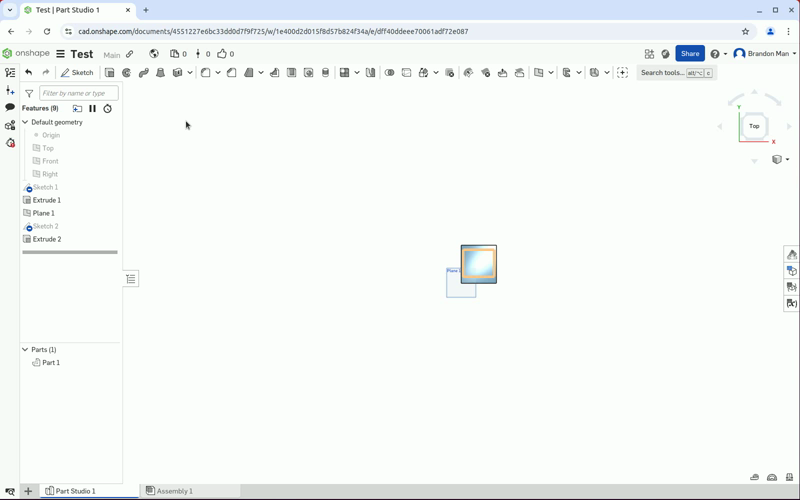
key(shift+h)
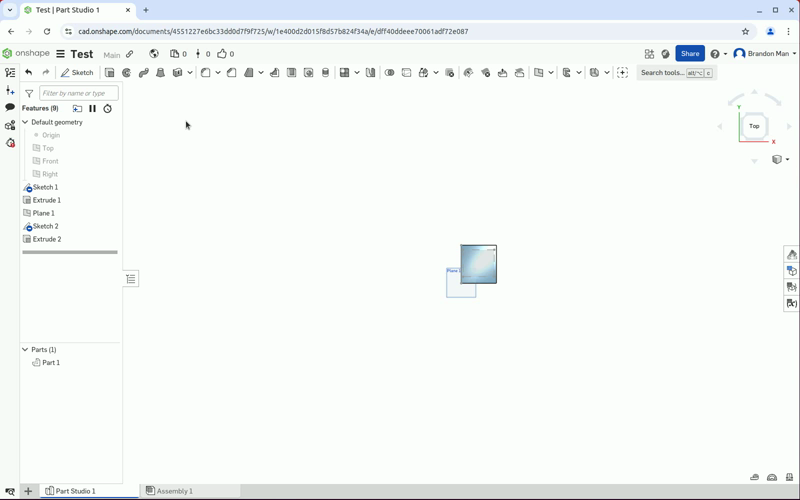
key(shift+h)
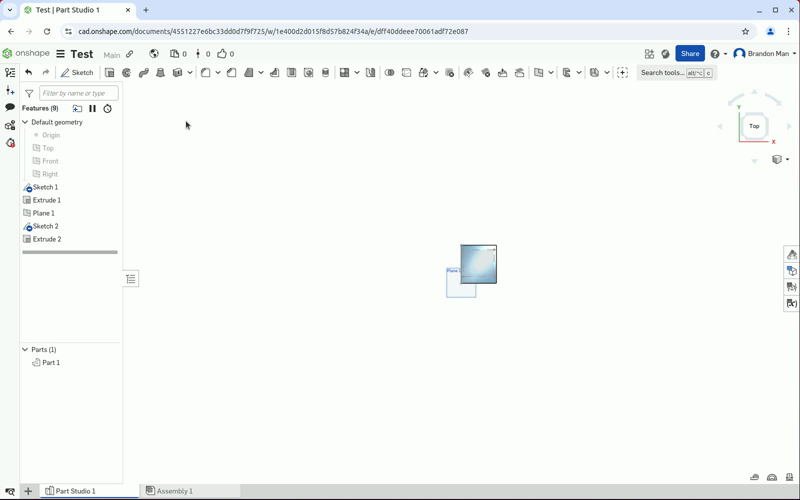
key(shift+7)
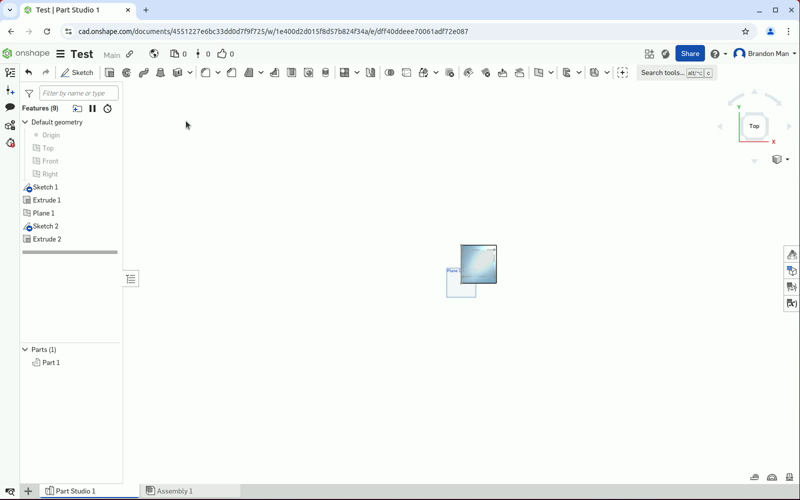
key(up, 3)
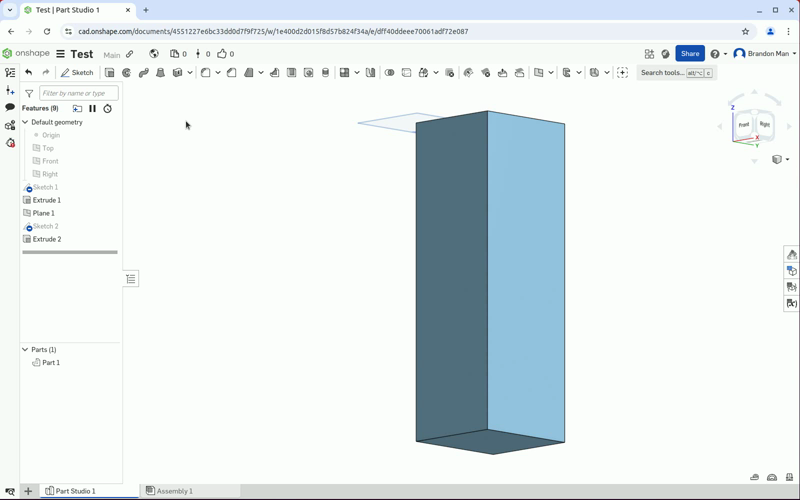
key(left, 3)
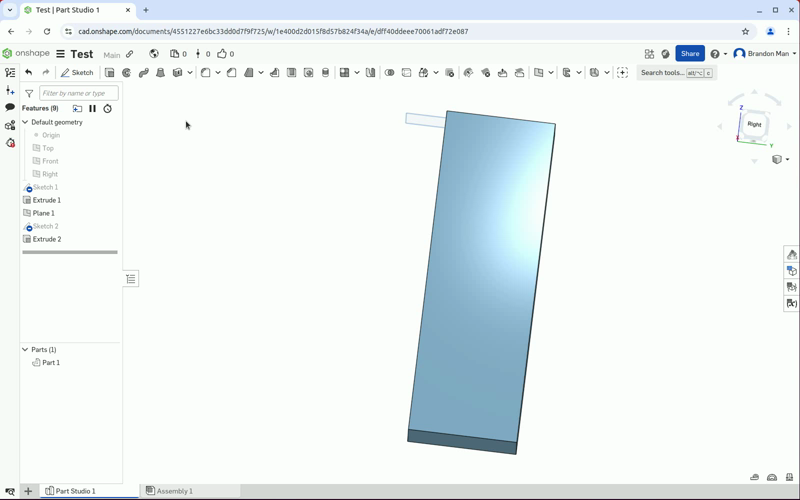
key(right, 3)
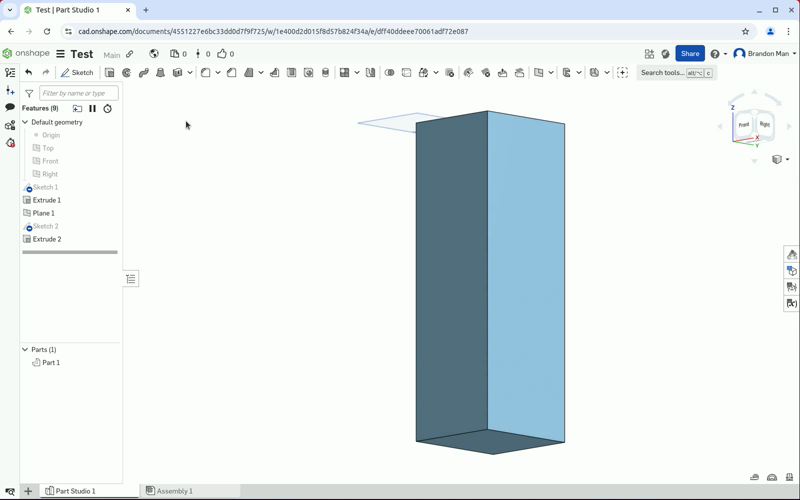
key(down, 3)
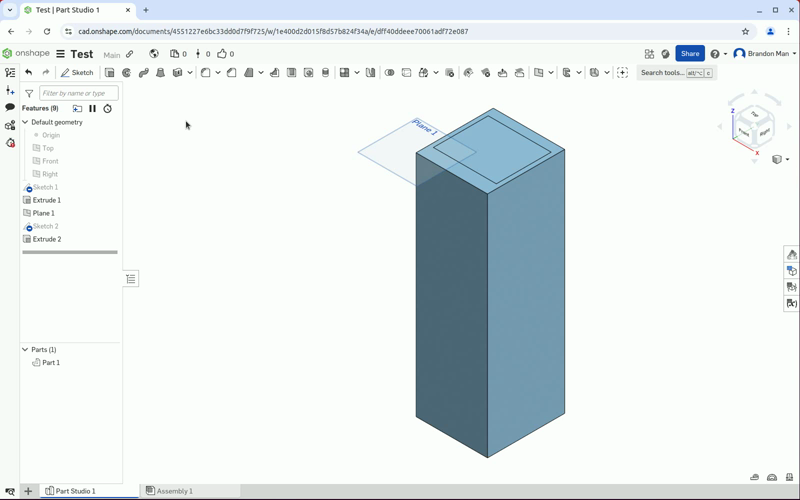
mouse_move(73, 189)
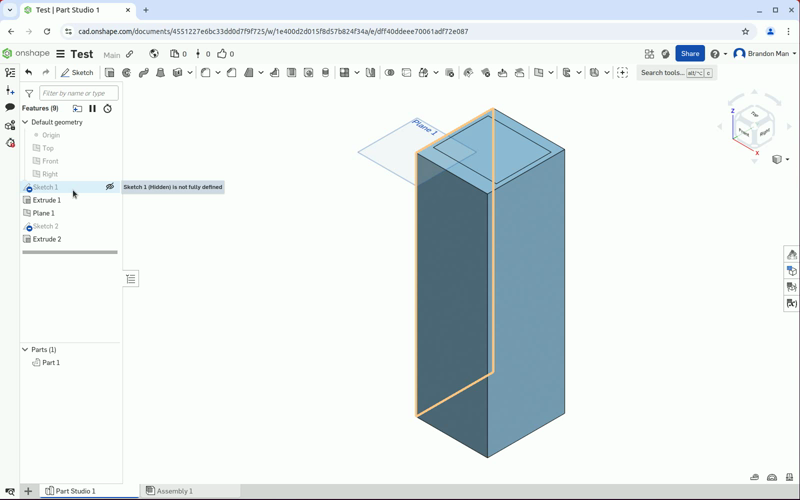
click(73, 189)